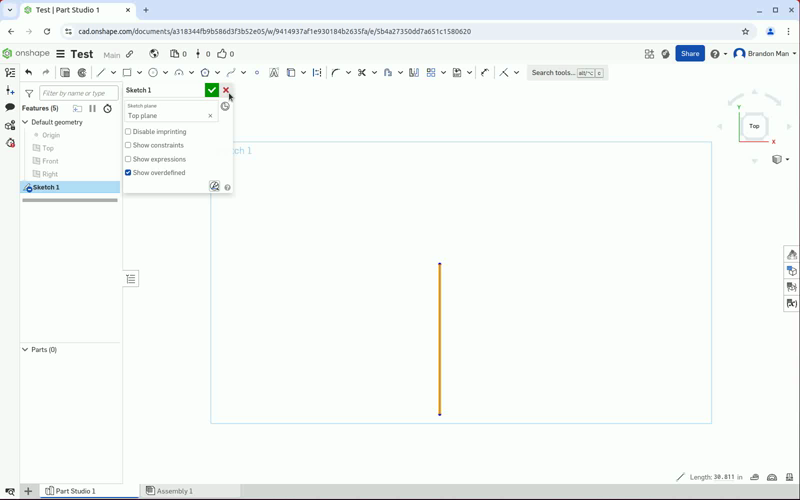
key(shift+h)
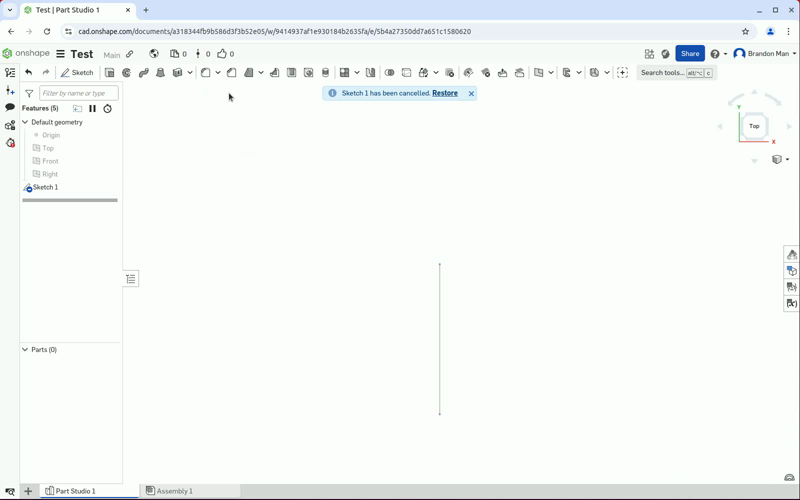
mouse_move(73, 352)
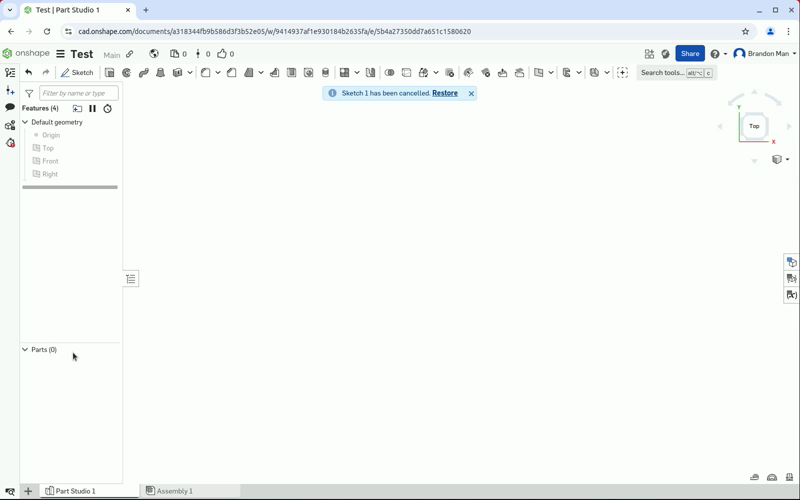
key(y)
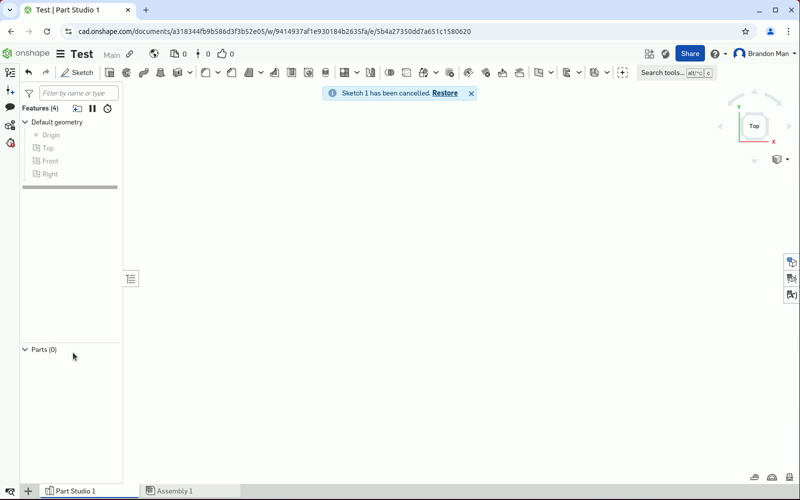
key(shift+p)
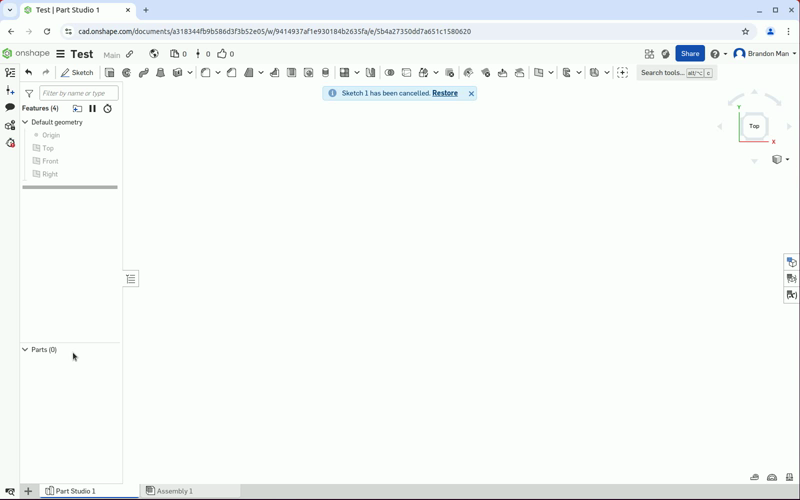
key(space)
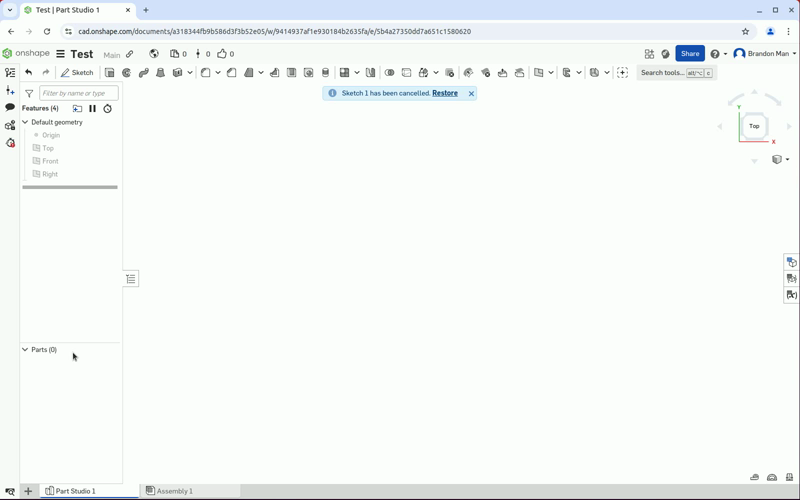
key_down(shift)
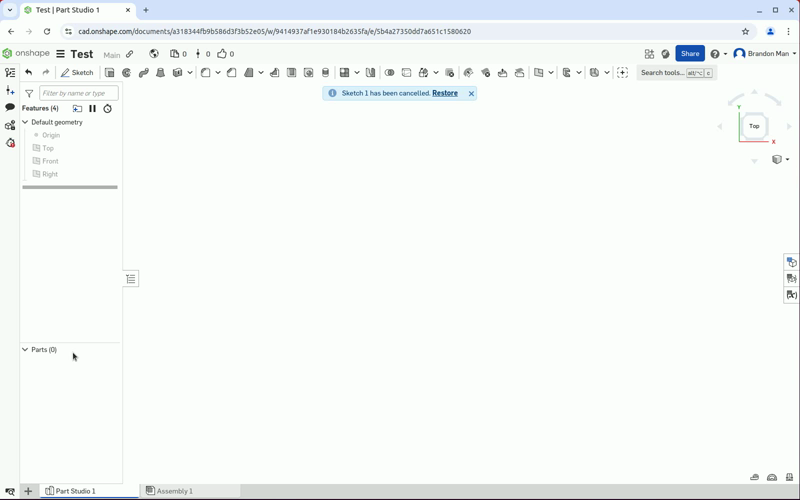
key(up)
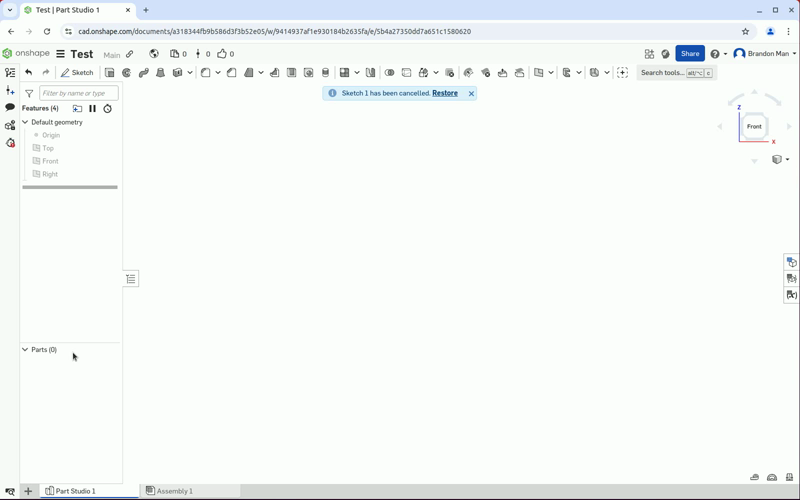
key_up(shift)
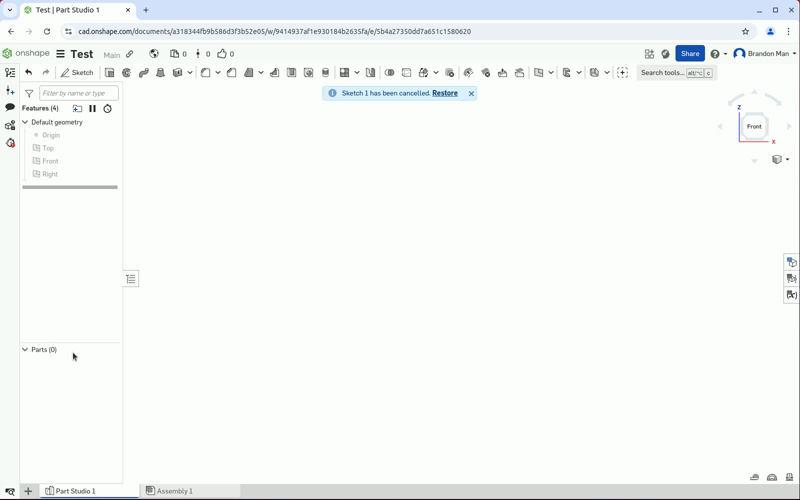
mouse_move(73, 352)
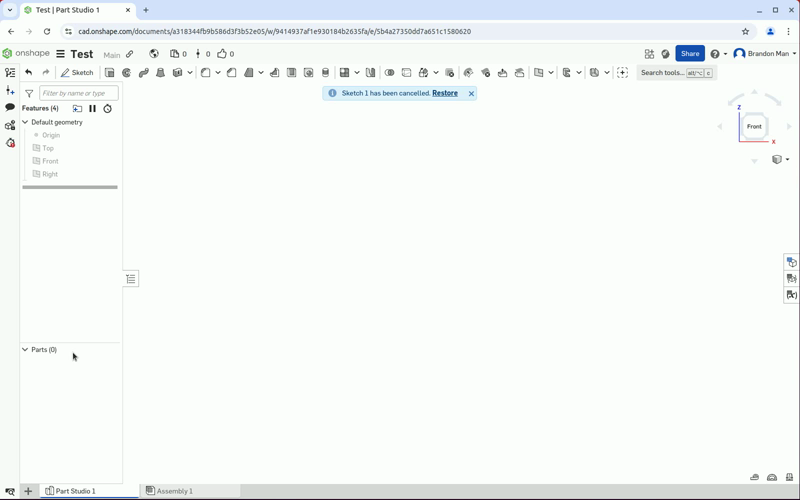
key(shift+y)
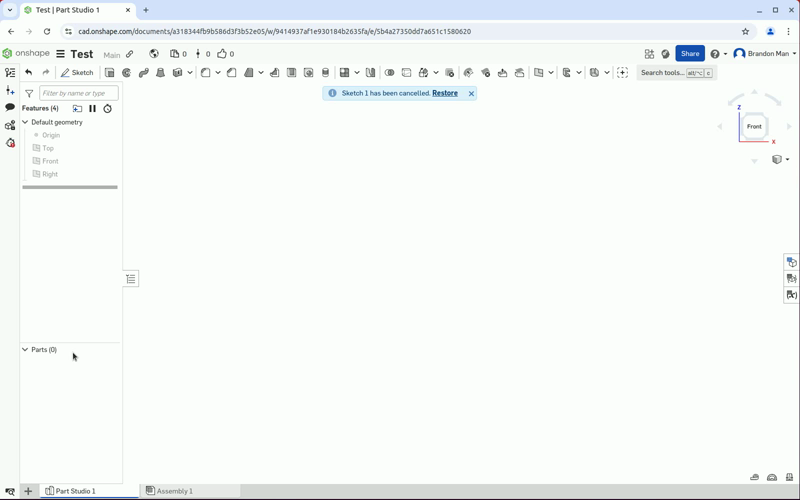
key(shift+s)
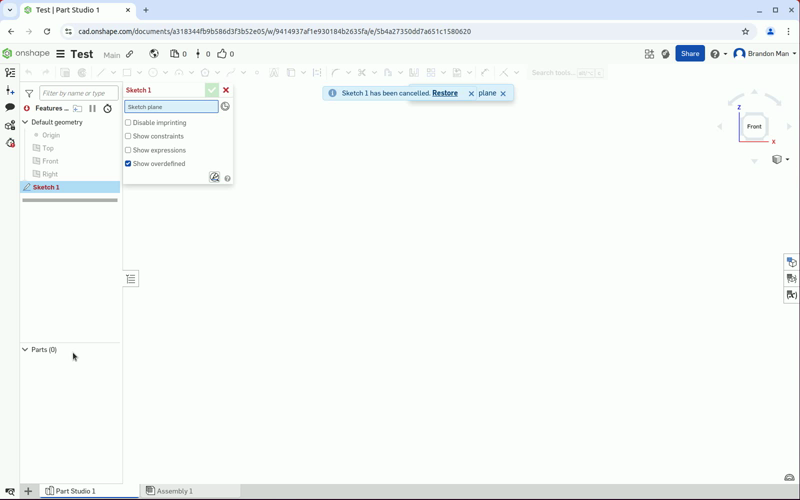
mouse_move(73, 163)
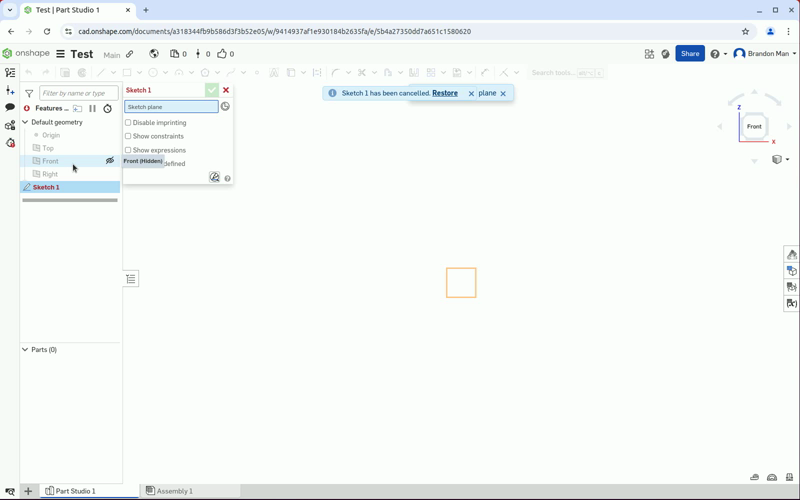
click(73, 163)
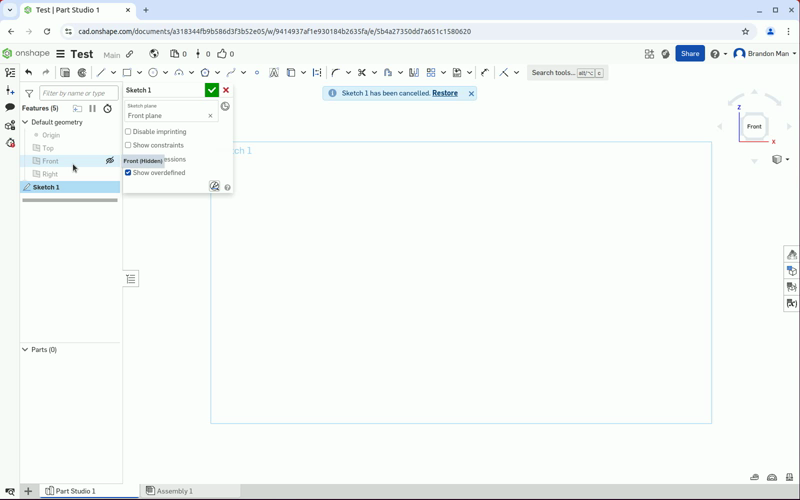
mouse_move(73, 352)
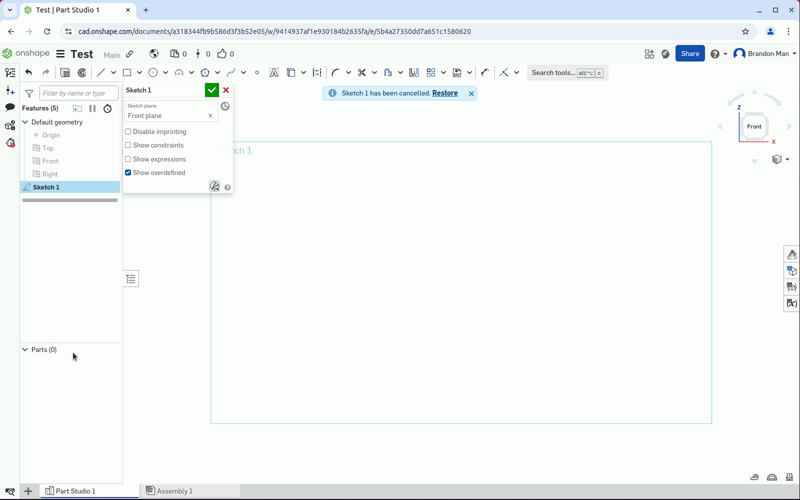
key(y)
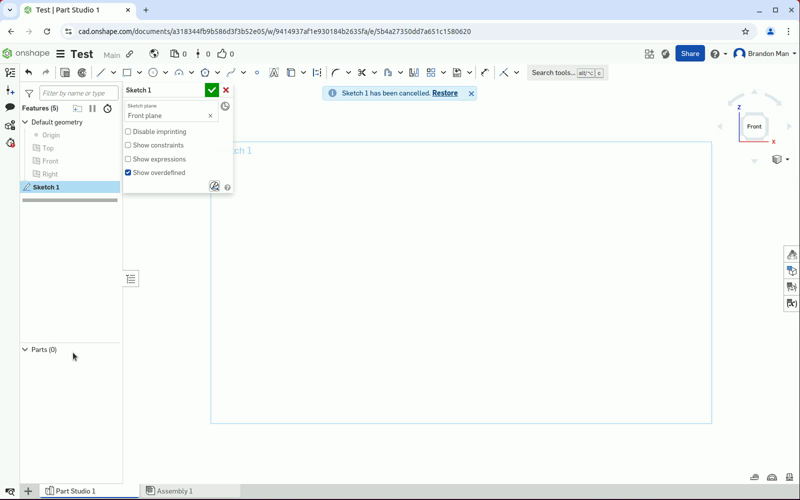
key(l)
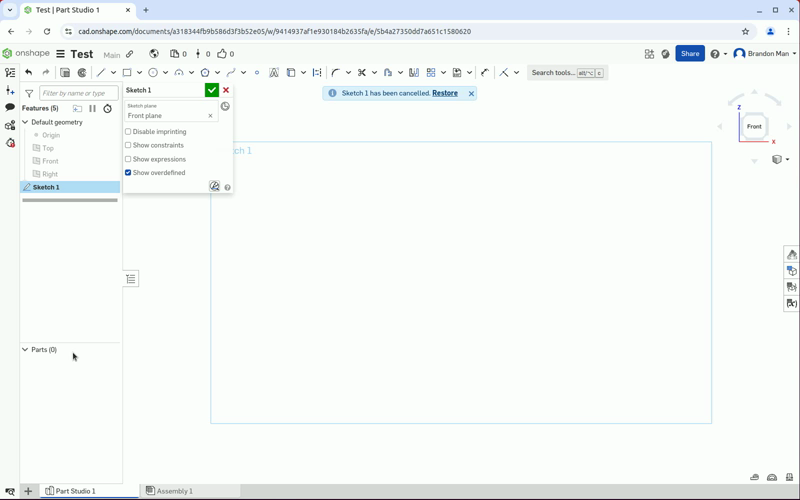
key_down(shift)
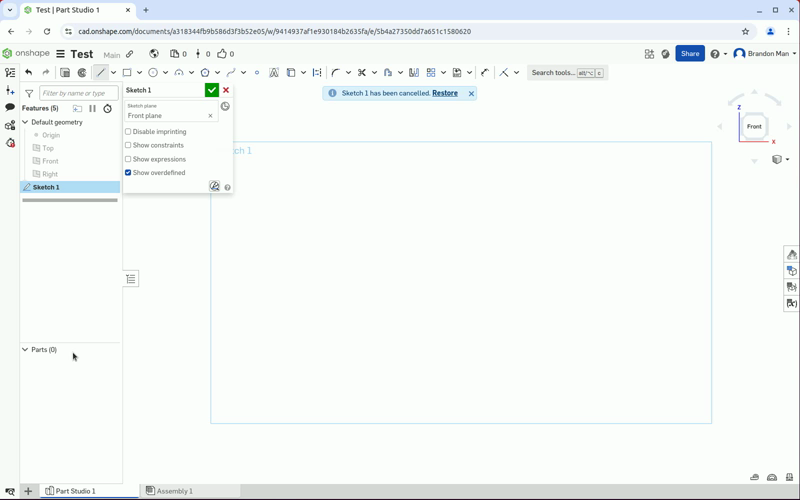
mouse_move(413, 282)
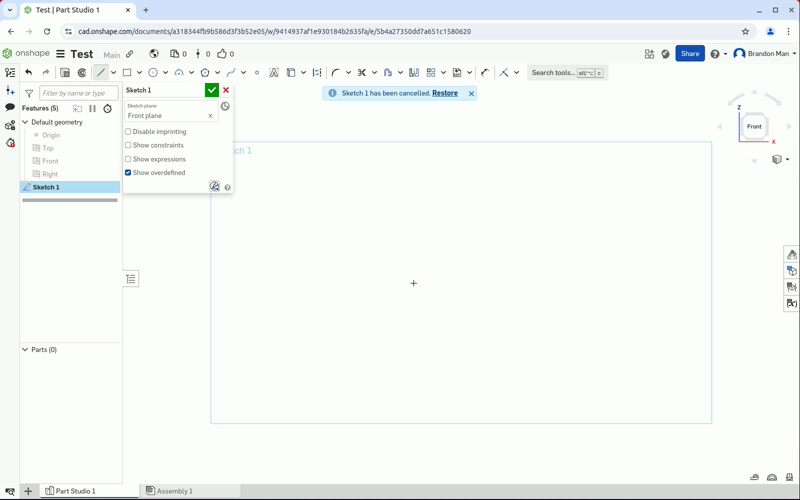
click(413, 282)
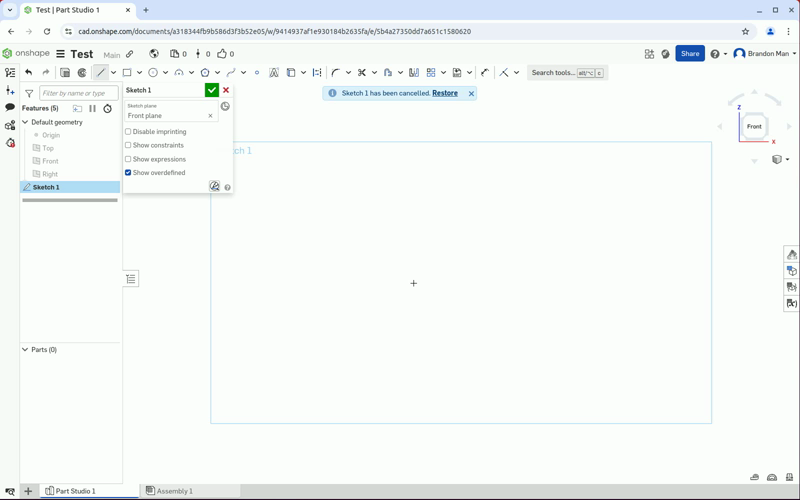
key_up(shift)
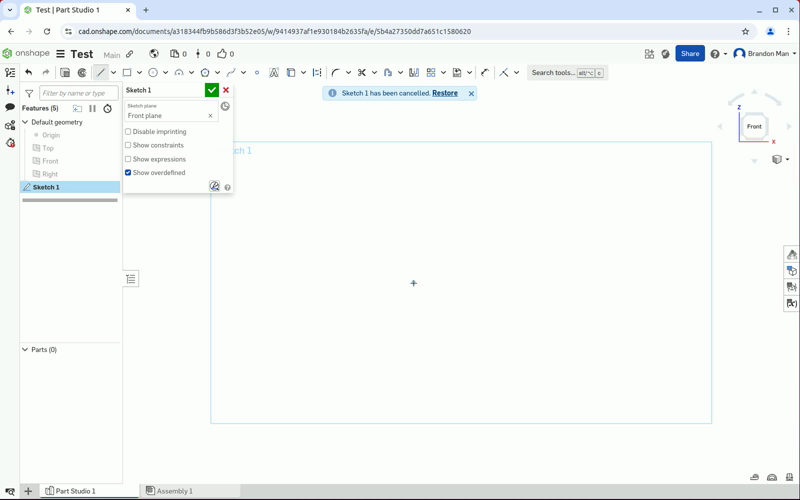
key_down(shift)
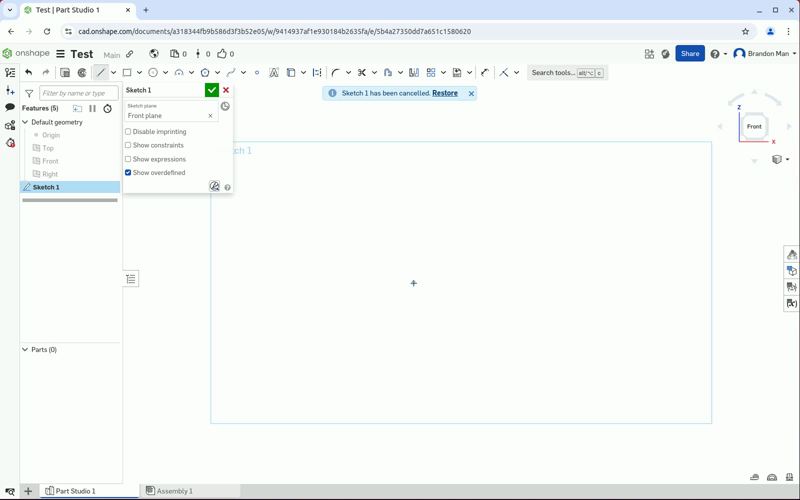
mouse_move(444, 282)
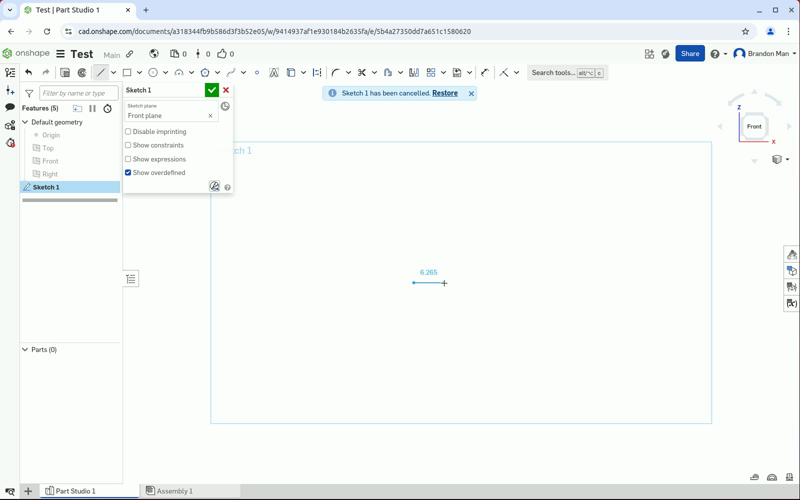
mouse_move(461, 282)
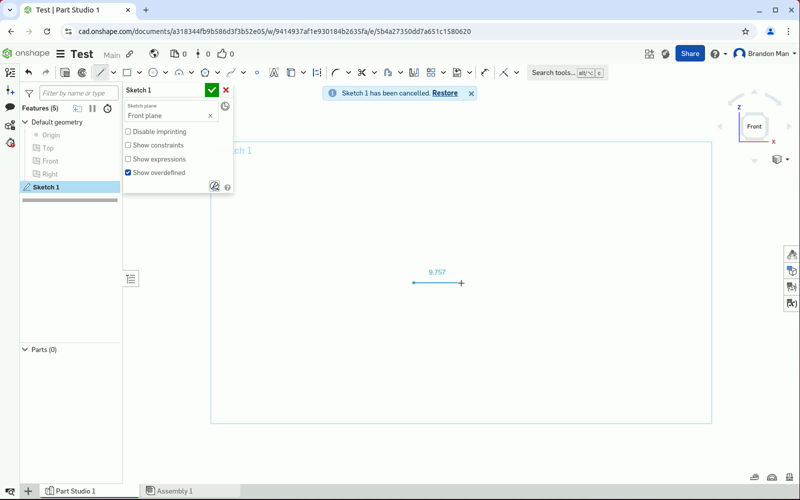
click(461, 282)
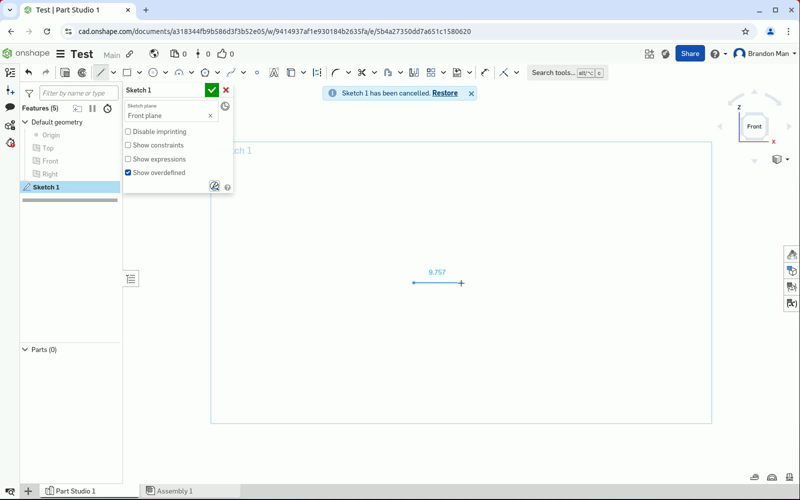
key_up(shift)
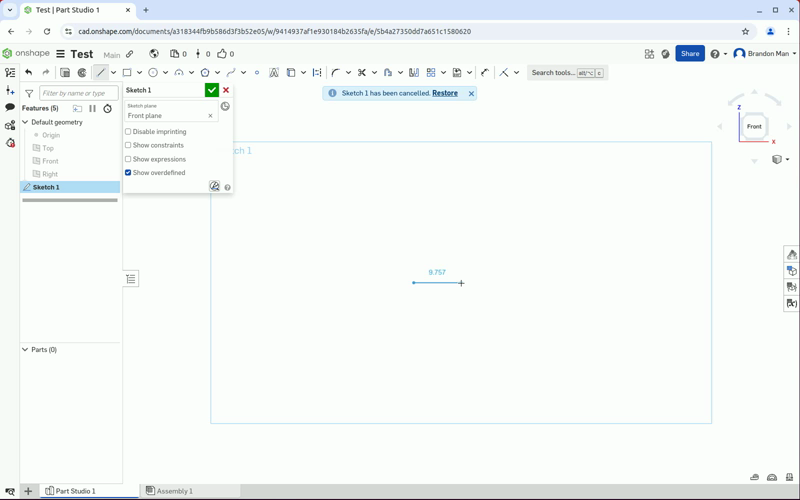
key_down(shift)
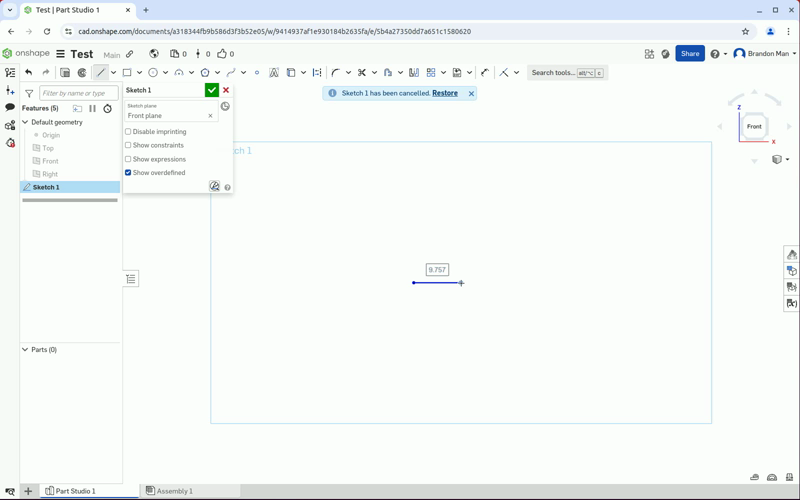
mouse_move(491, 282)
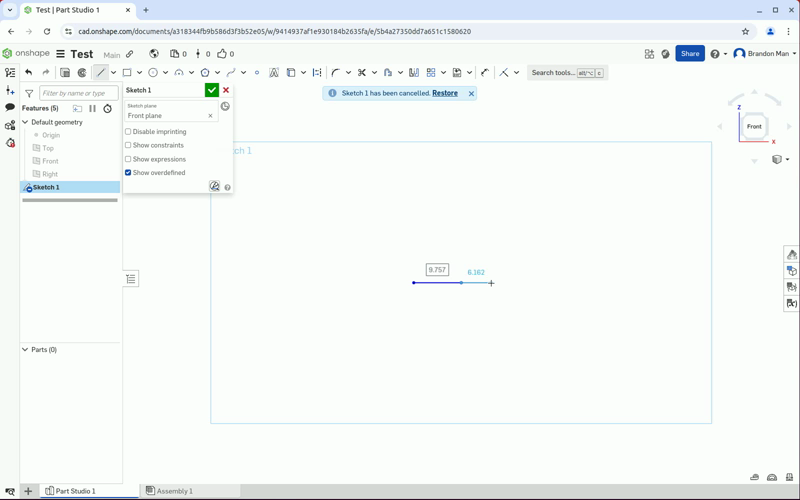
mouse_move(461, 235)
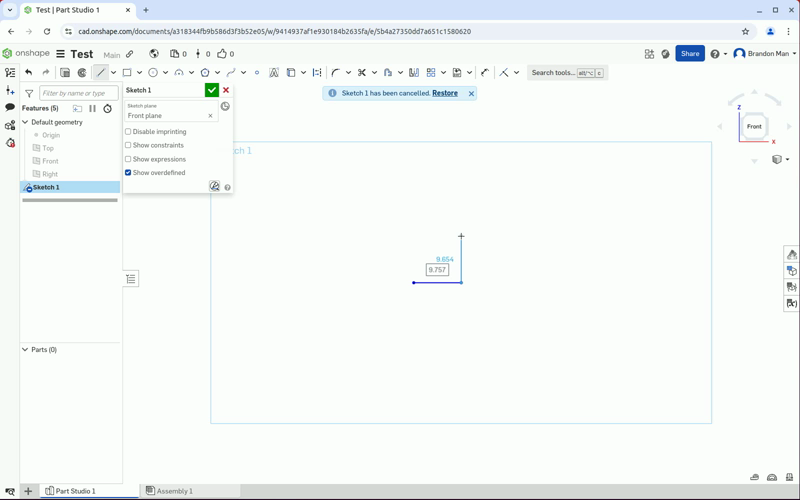
click(461, 235)
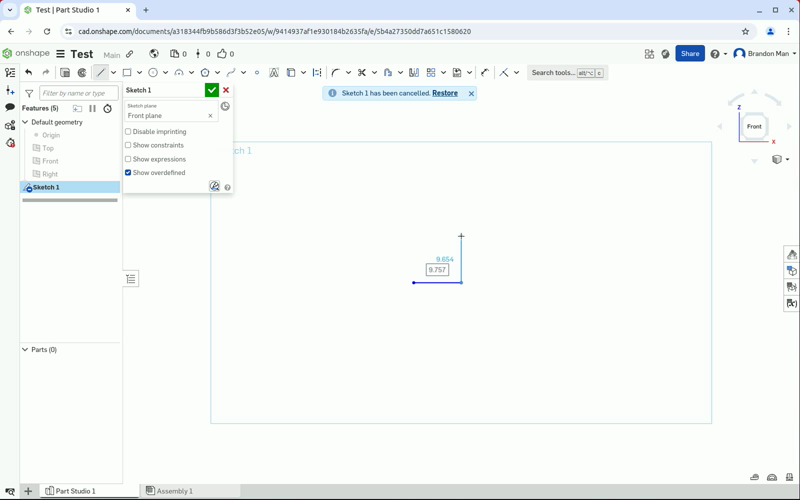
key_up(shift)
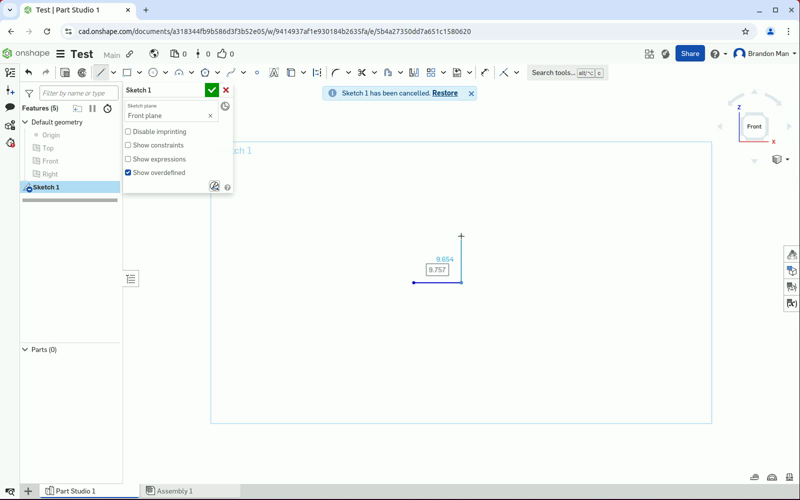
key_down(shift)
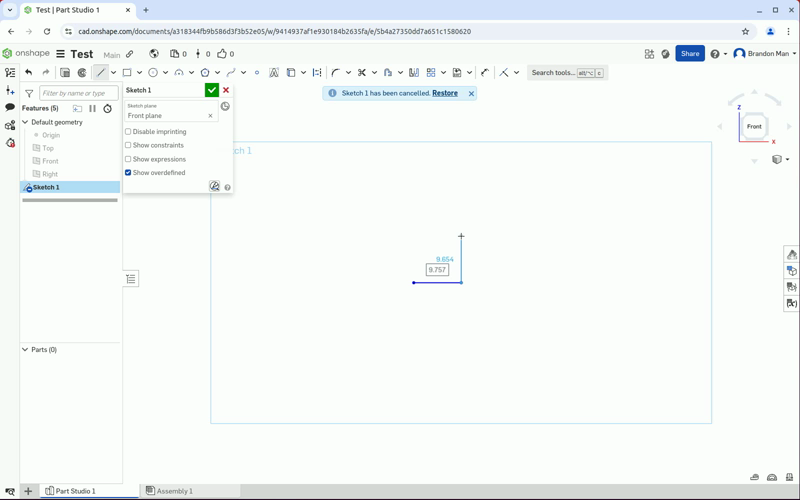
mouse_move(491, 235)
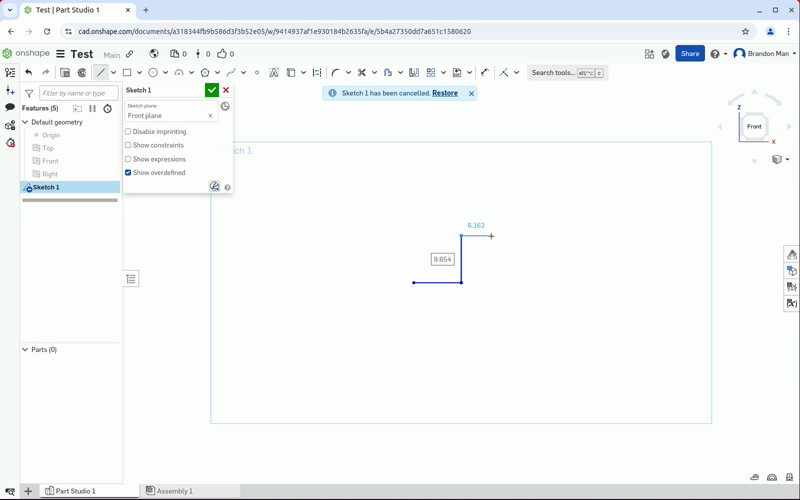
mouse_move(413, 235)
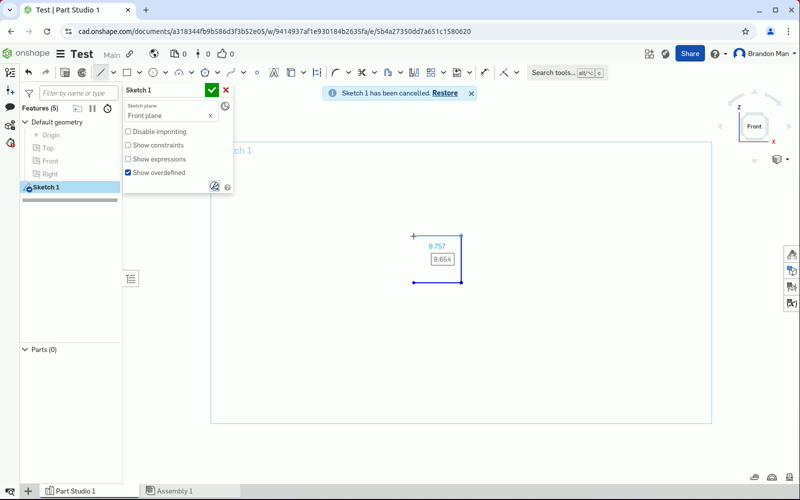
click(413, 235)
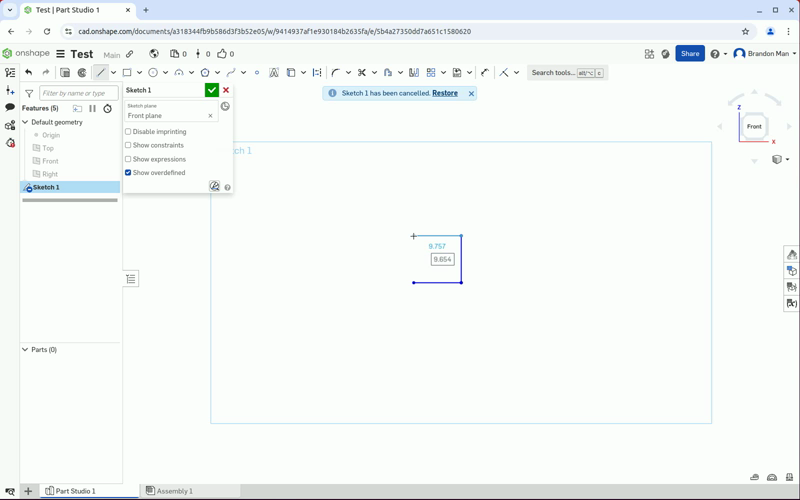
key_up(shift)
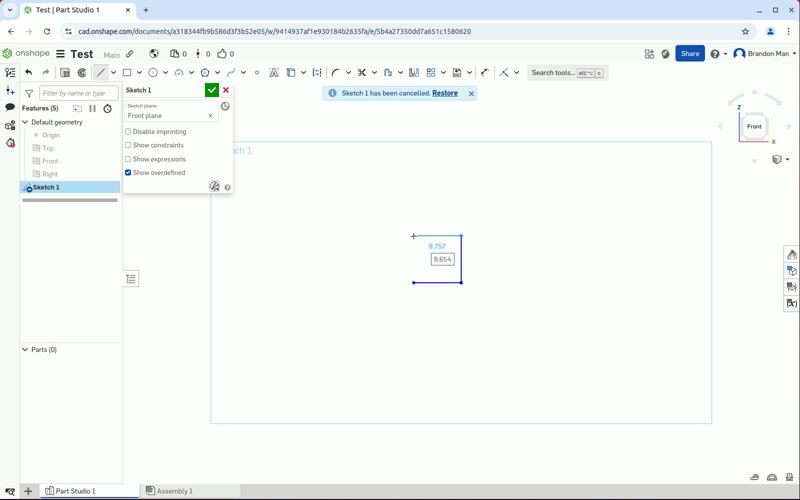
mouse_move(444, 235)
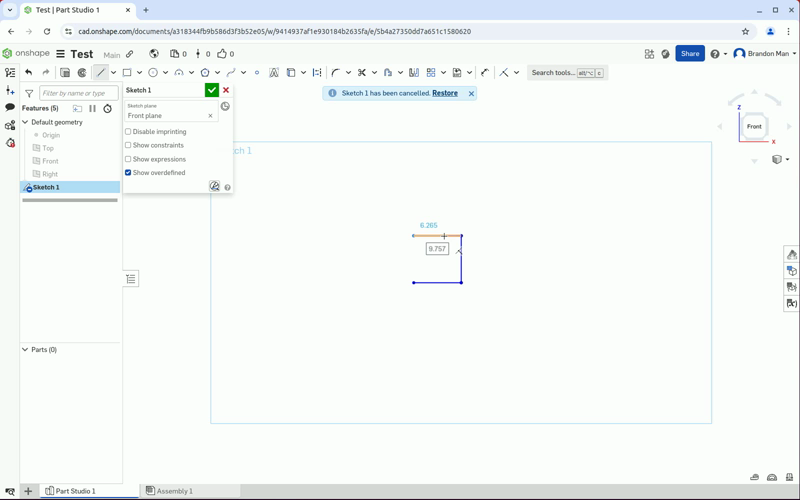
key_down(shift)
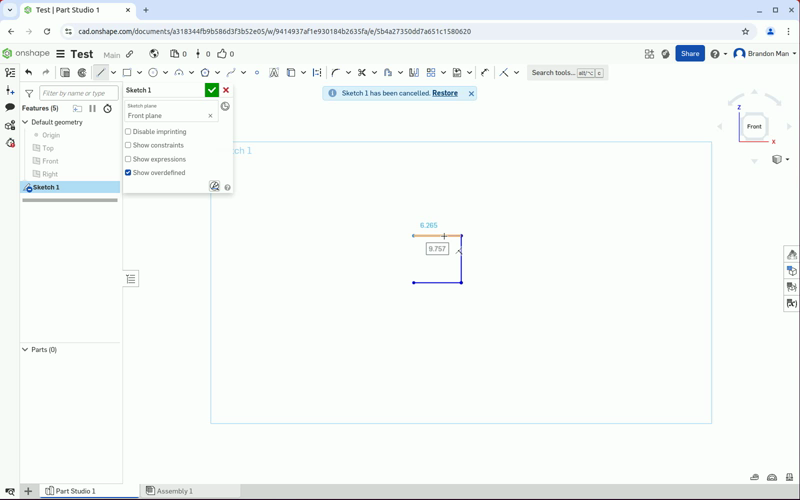
mouse_move(413, 282)
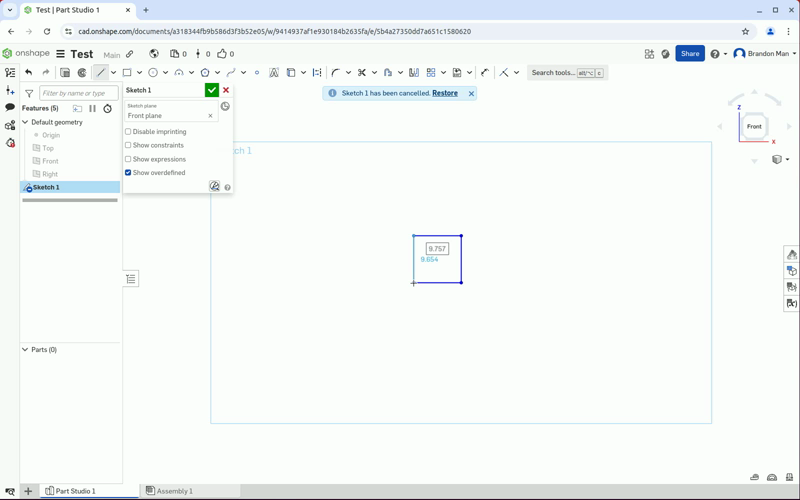
key_up(shift)
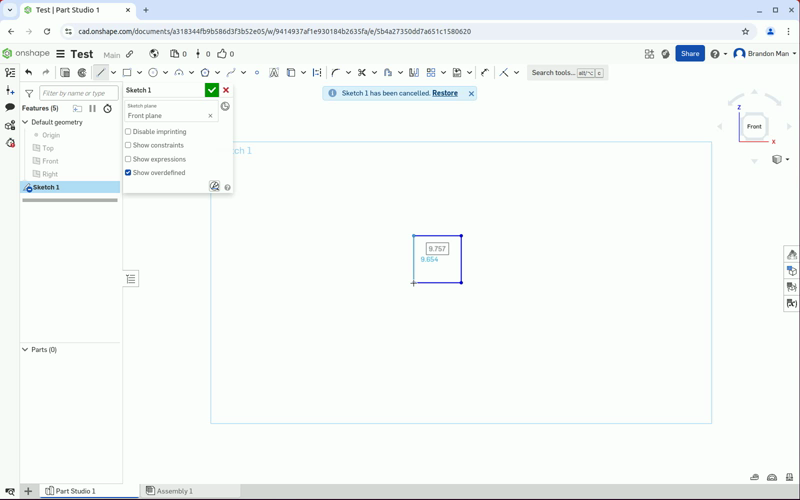
click(413, 282)
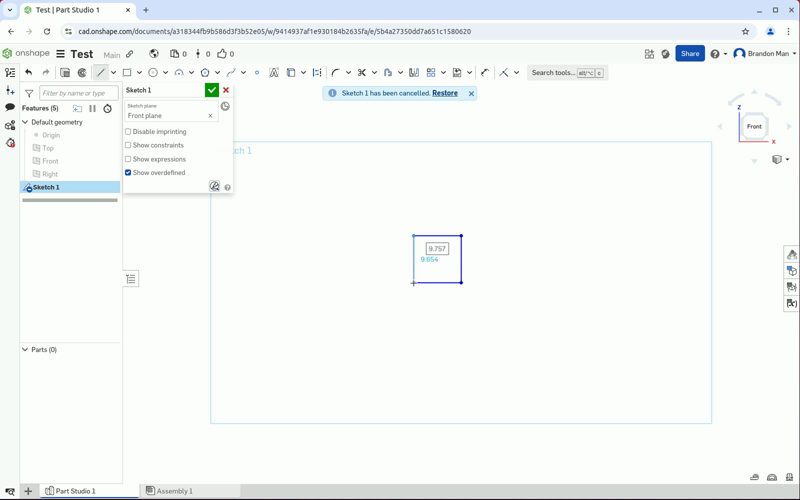
key(esc)
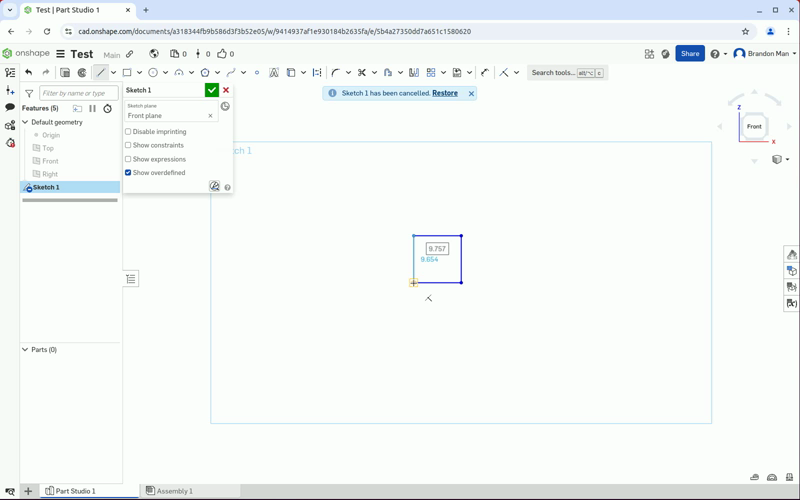
mouse_move(417, 258)
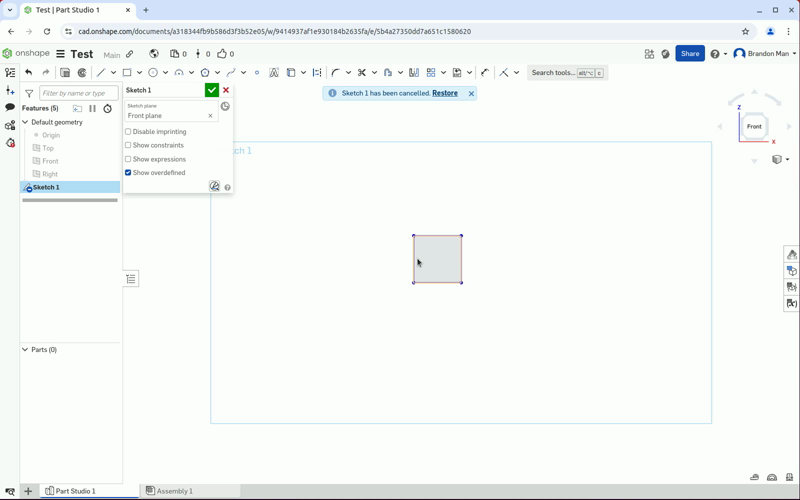
click(417, 258)
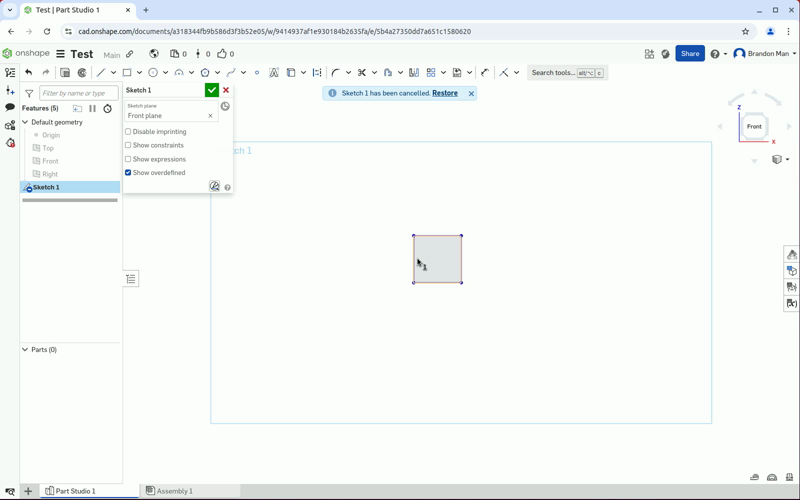
mouse_move(73, 352)
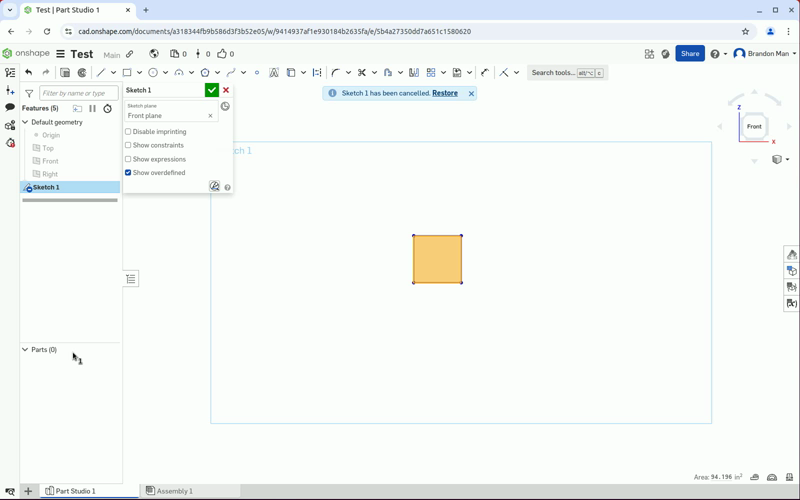
key(shift+y)
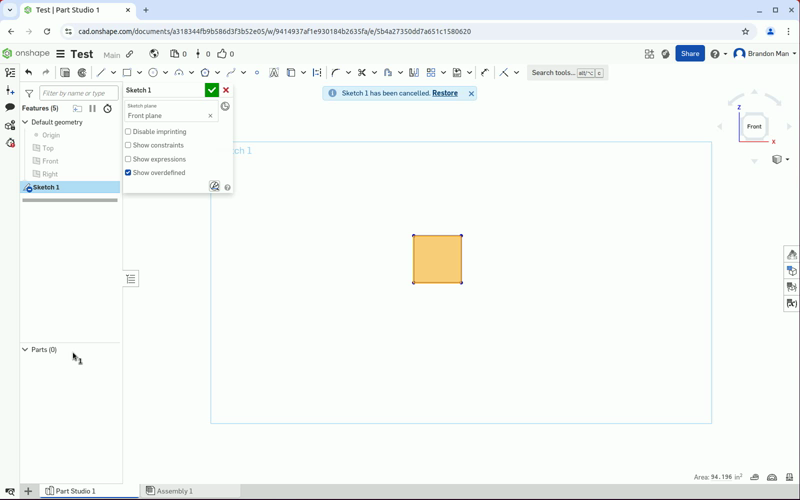
key(shift+e)
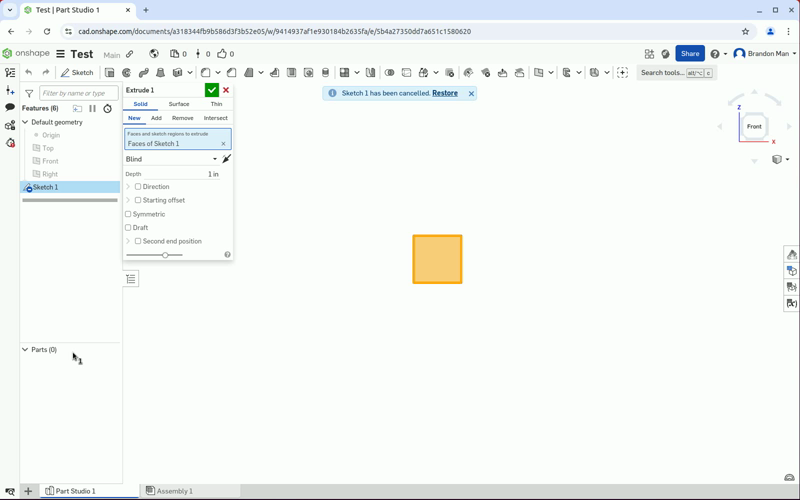
mouse_move(143, 106)
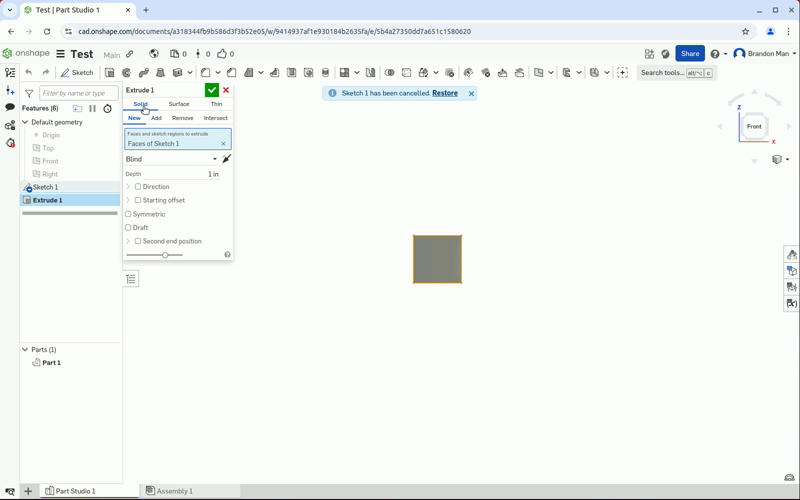
click(143, 106)
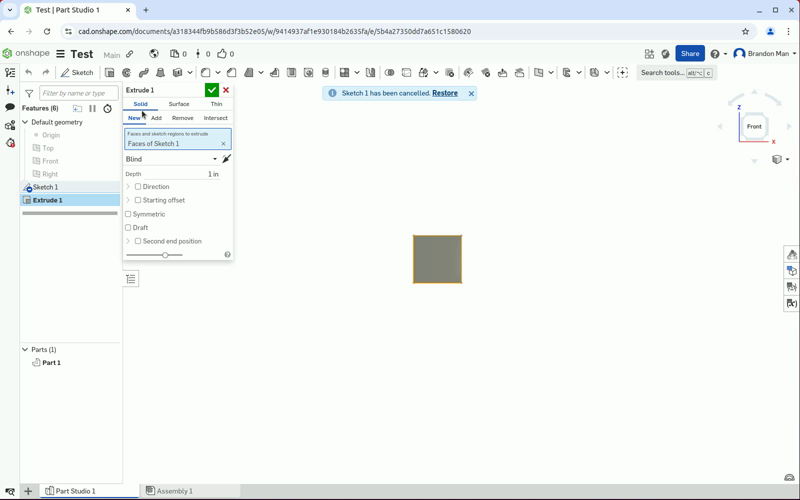
mouse_move(137, 120)
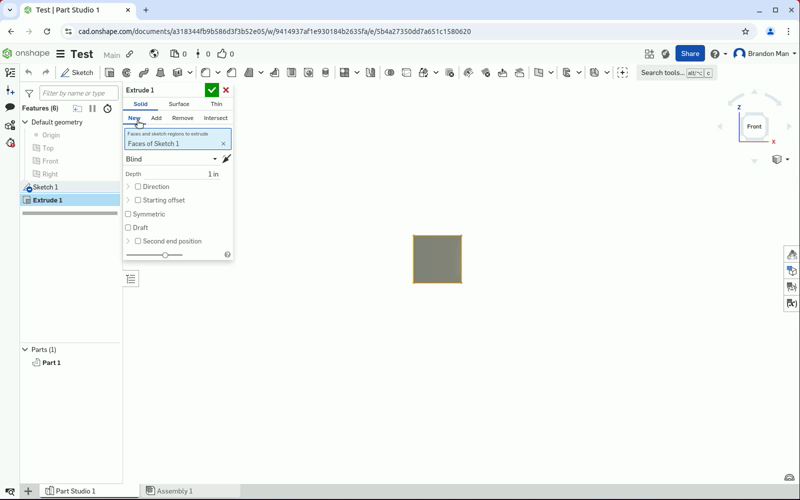
click(137, 120)
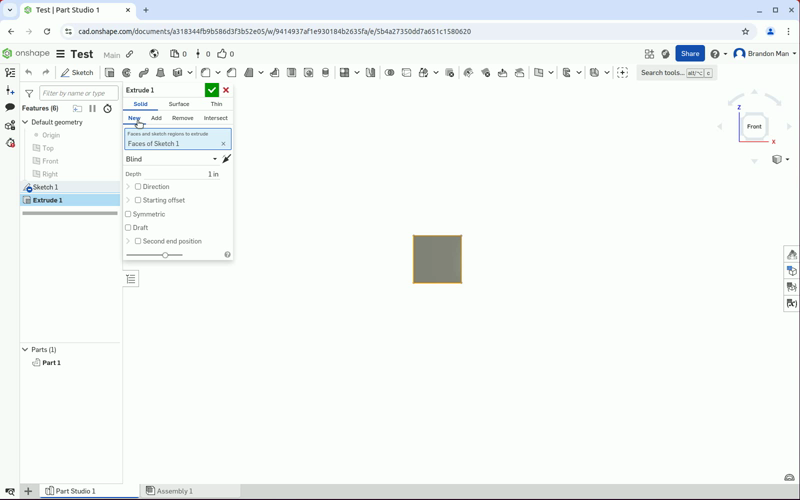
key(tab, 4)
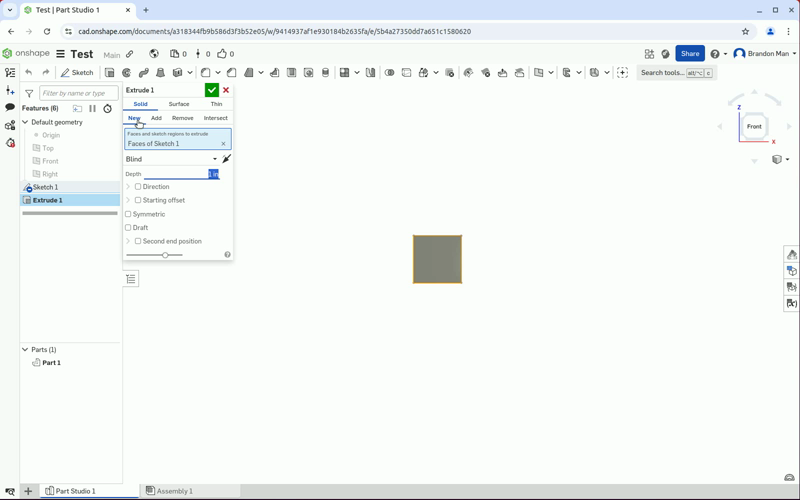
text(7.703)
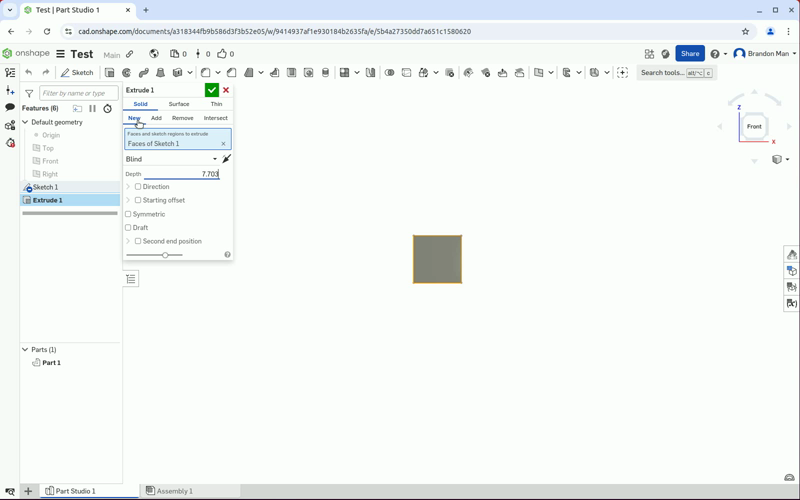
key(enter)
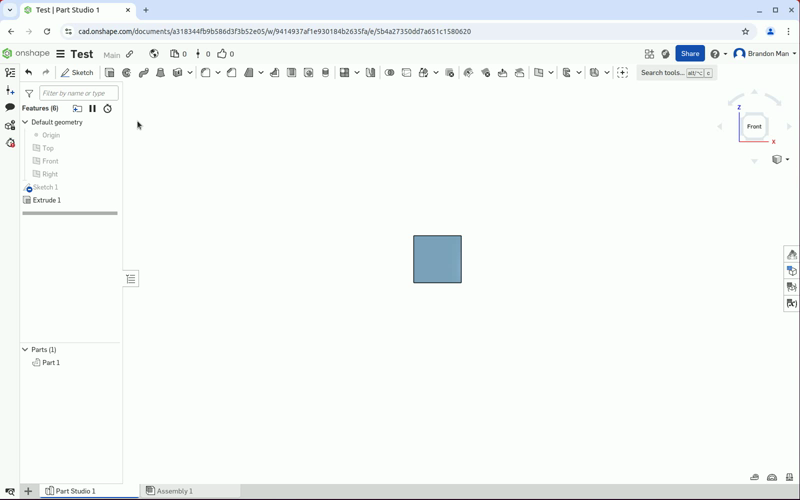
key(shift+h)
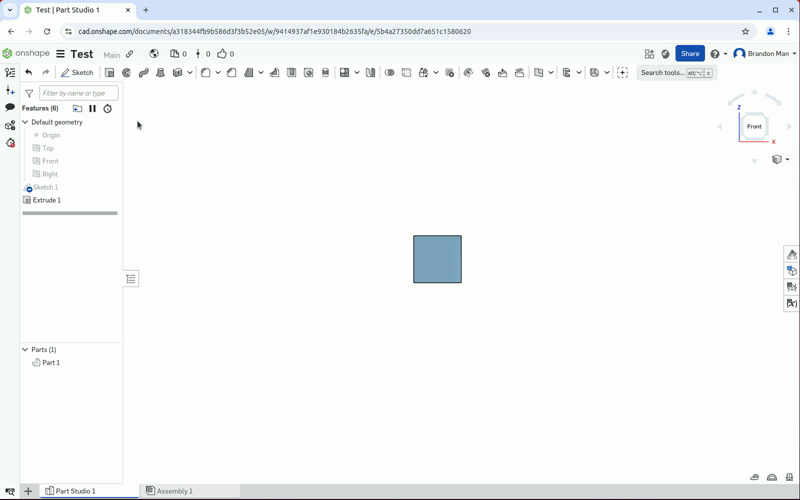
key(shift+h)
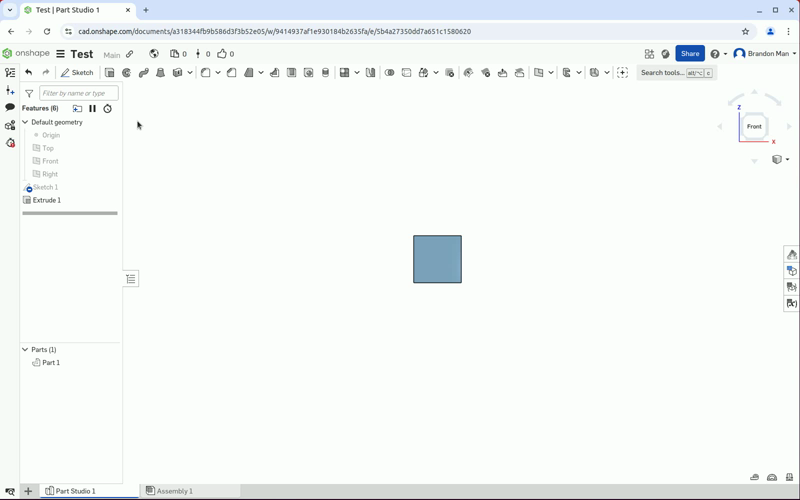
mouse_move(73, 189)
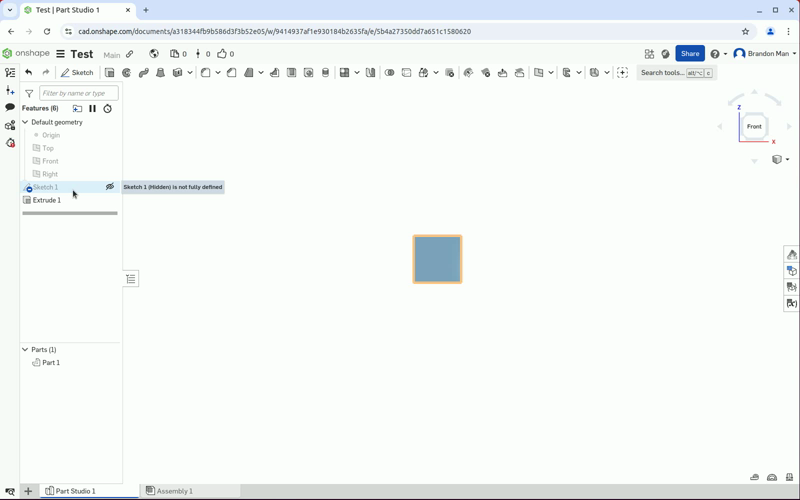
click(73, 189)
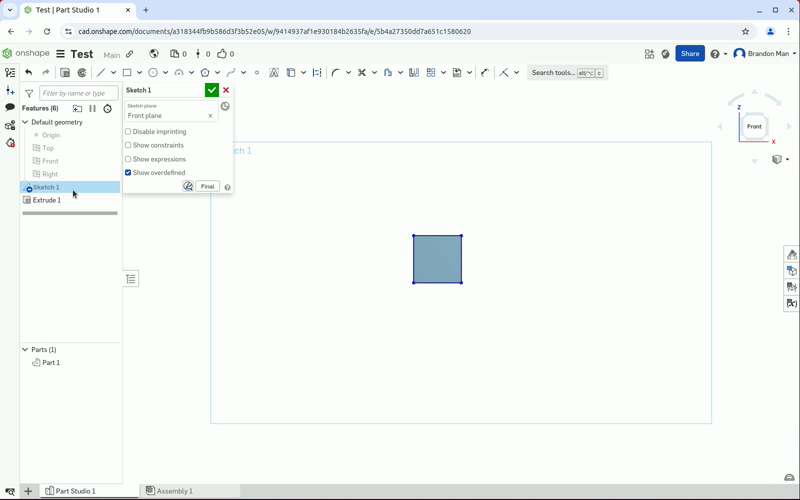
mouse_move(229, 92)
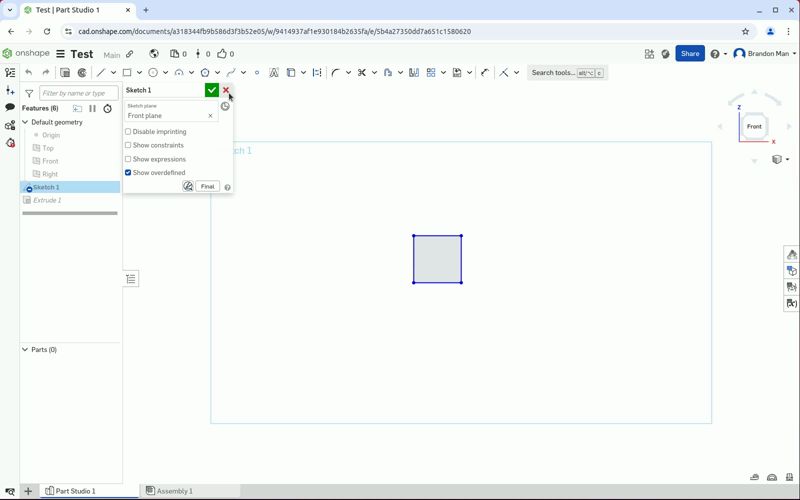
click(229, 92)
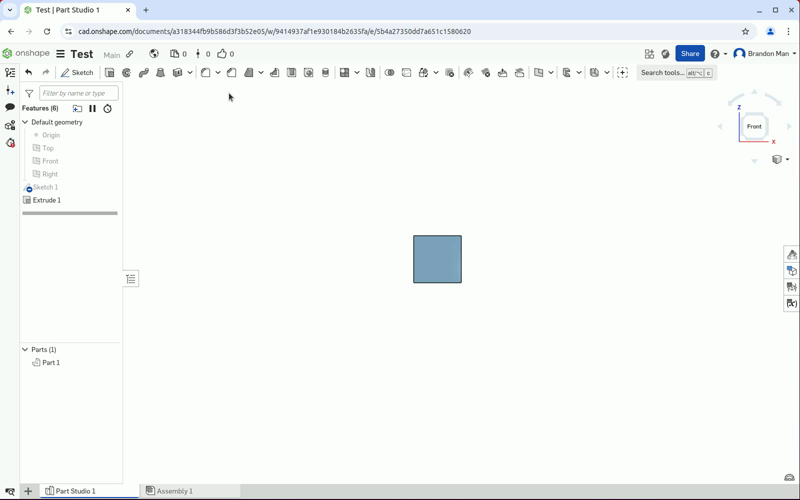
mouse_move(541, 75)
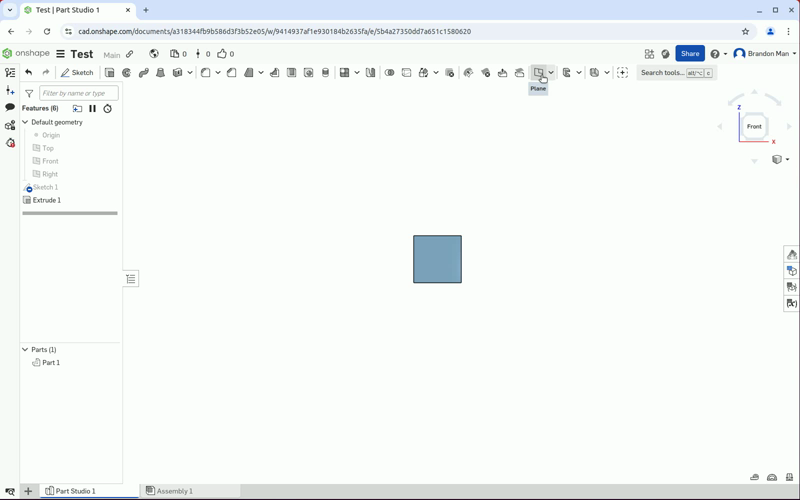
click(541, 75)
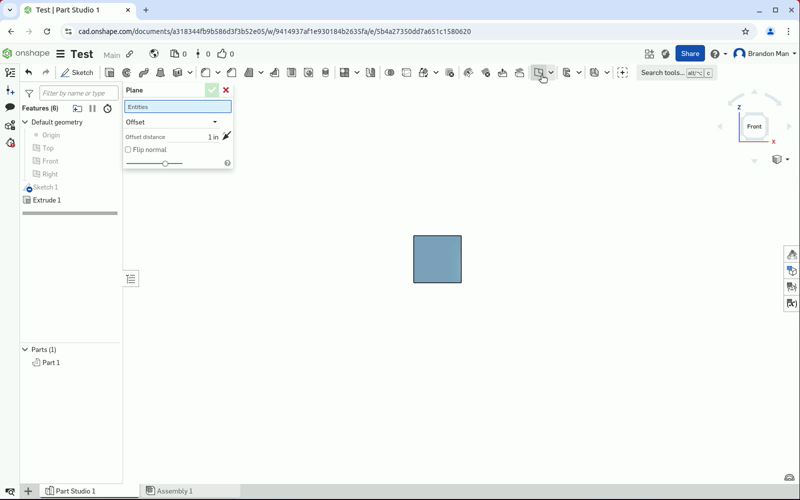
mouse_move(73, 163)
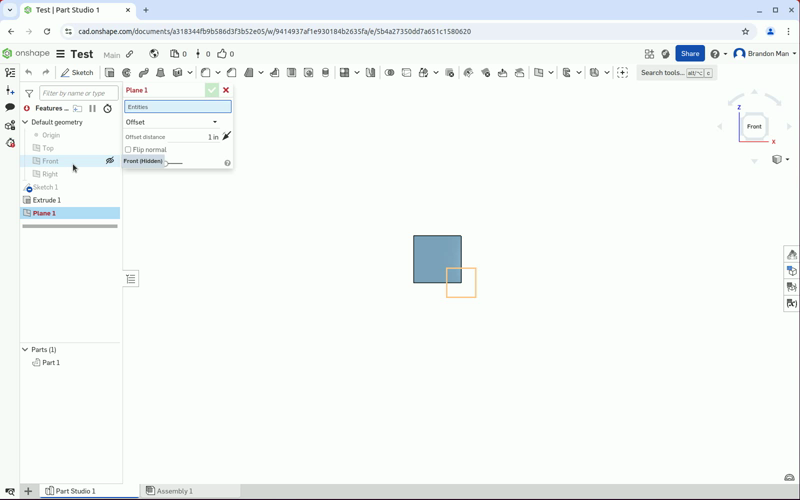
click(73, 163)
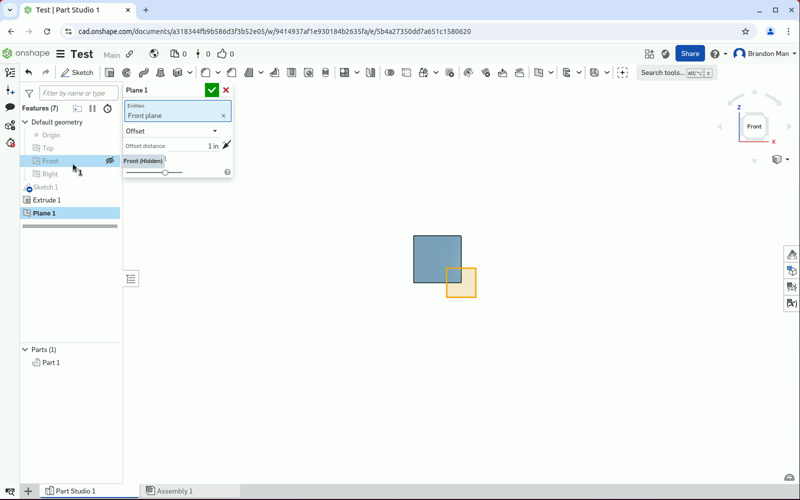
key(tab, 2)
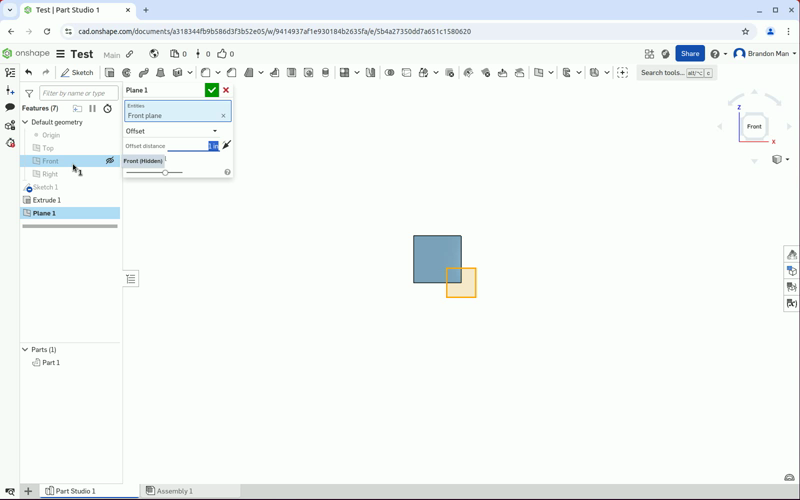
text(7.703)
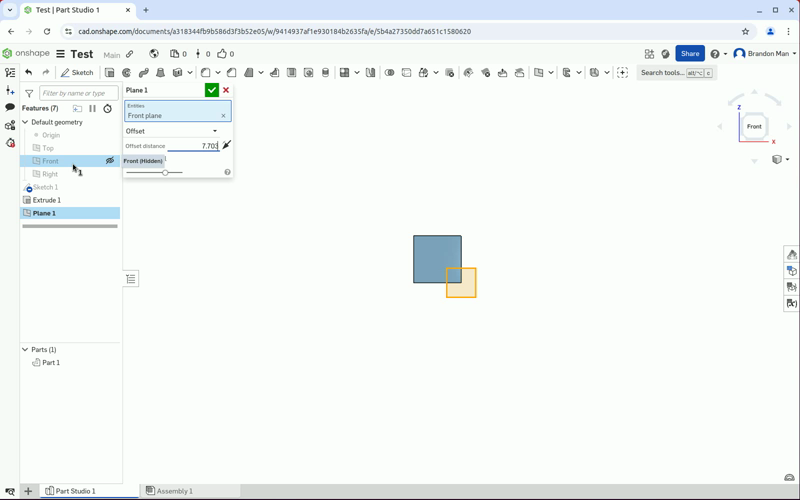
key(enter, 2)
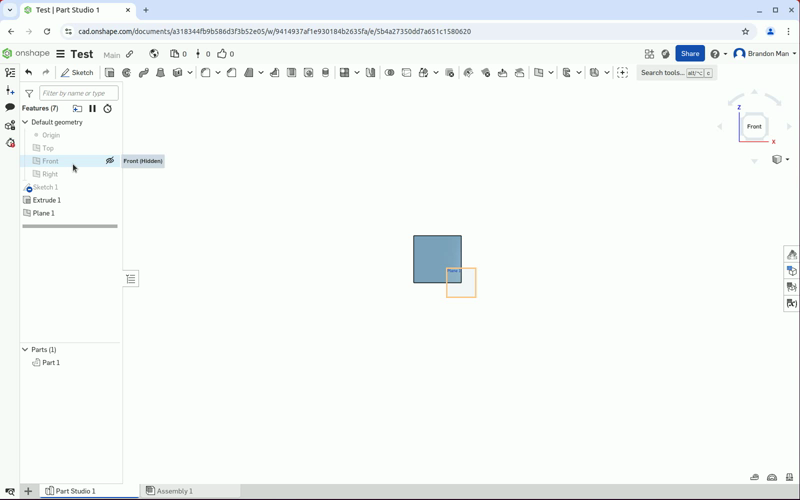
key(shift+s)
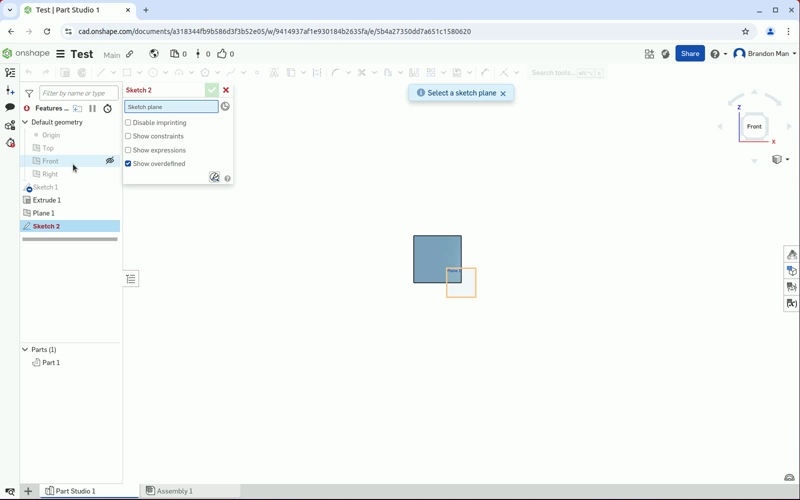
mouse_move(73, 215)
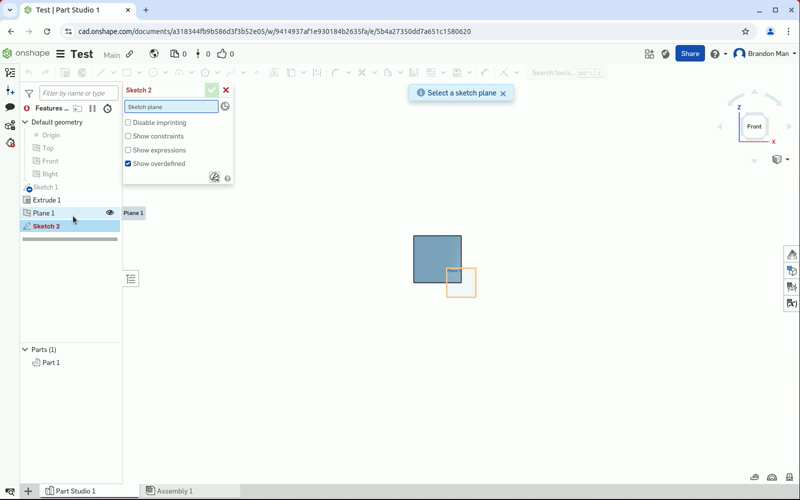
click(73, 215)
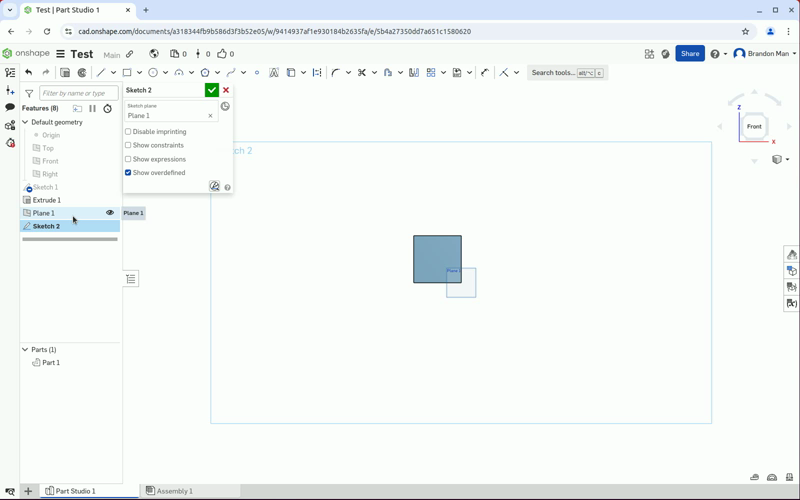
mouse_move(73, 352)
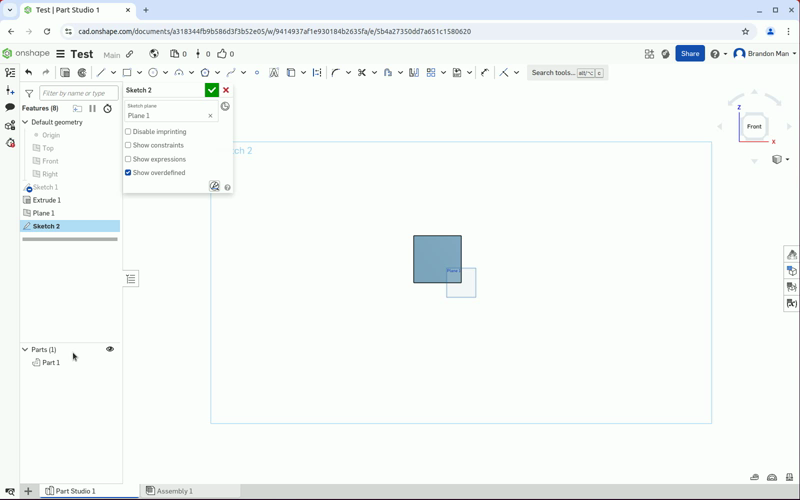
key(y)
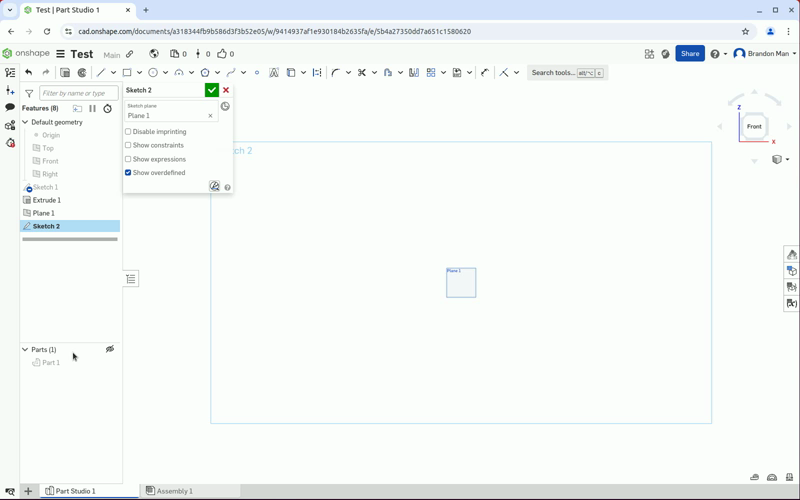
key(c)
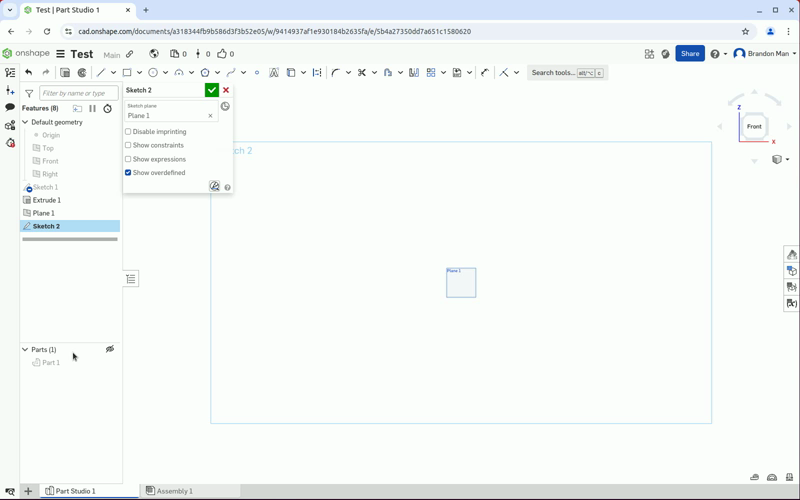
key_down(shift)
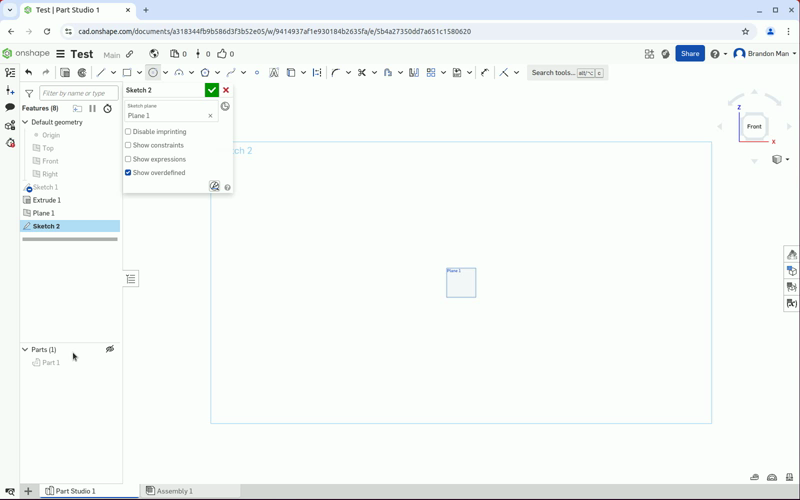
mouse_move(438, 259)
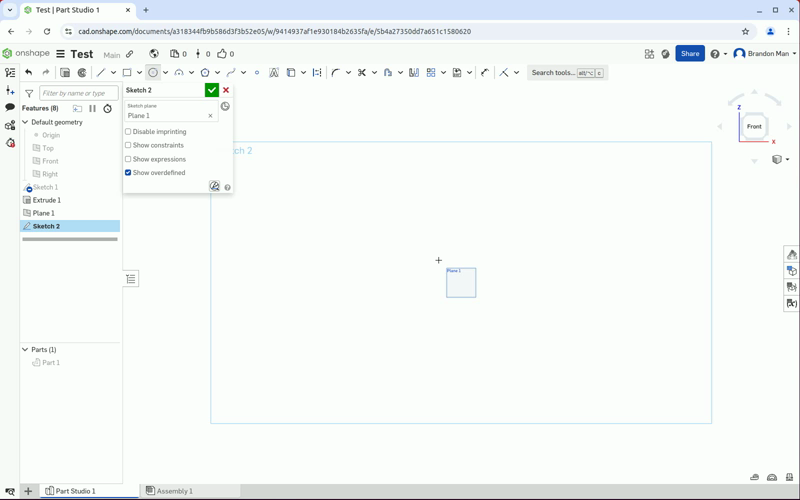
click(438, 259)
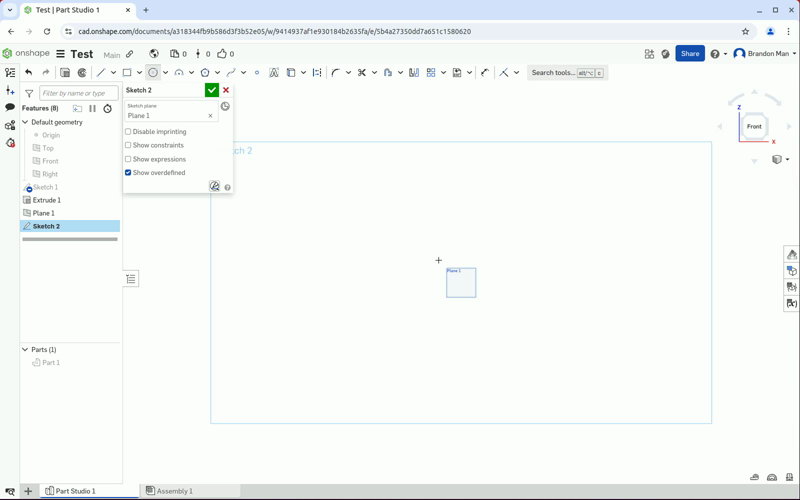
key_up(shift)
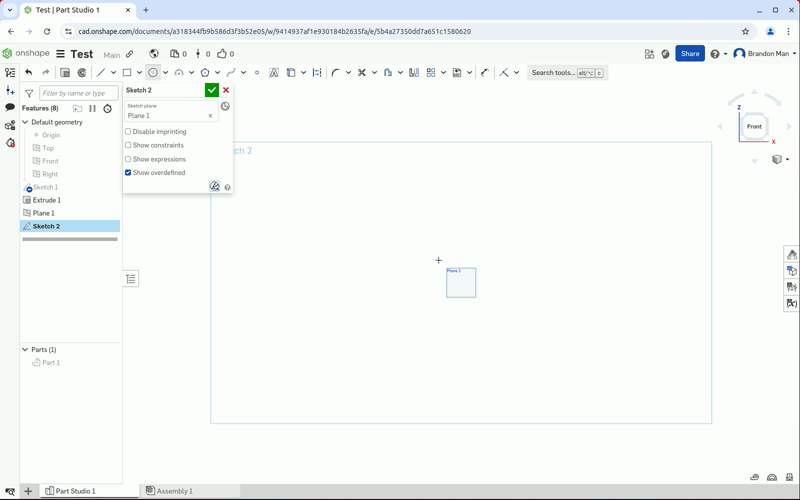
mouse_move(453, 259)
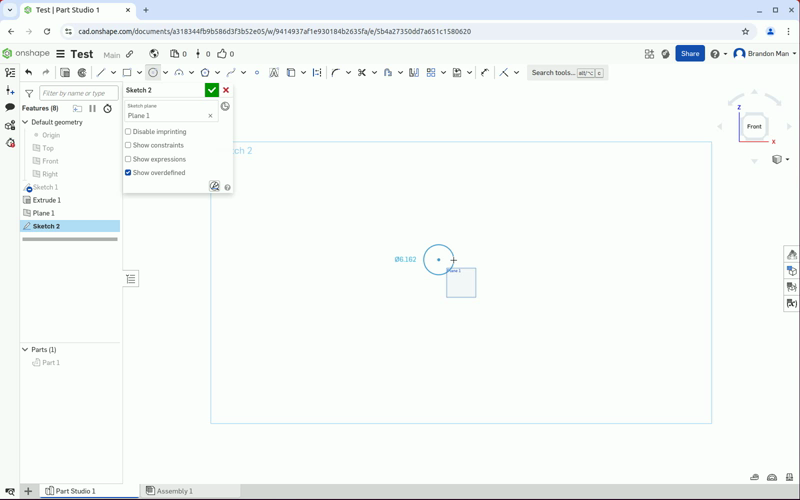
click(453, 259)
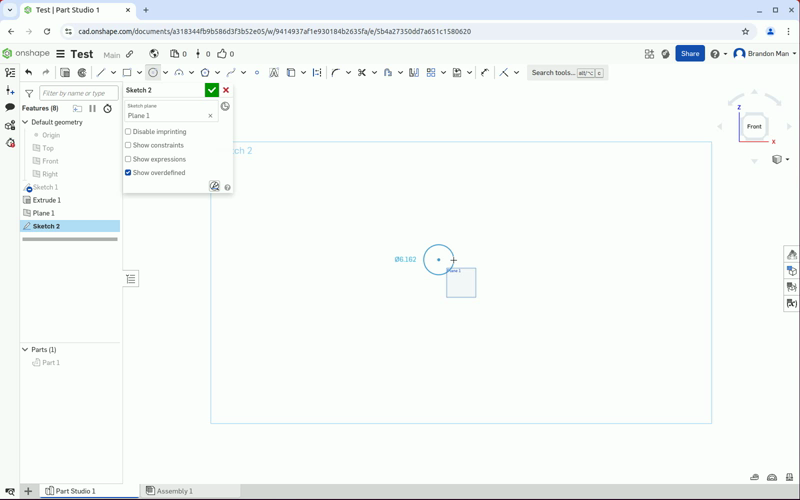
key(esc)
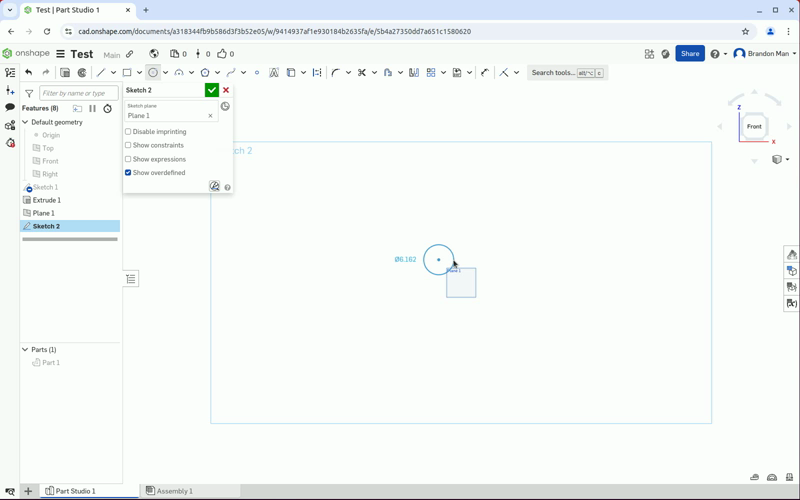
mouse_move(443, 263)
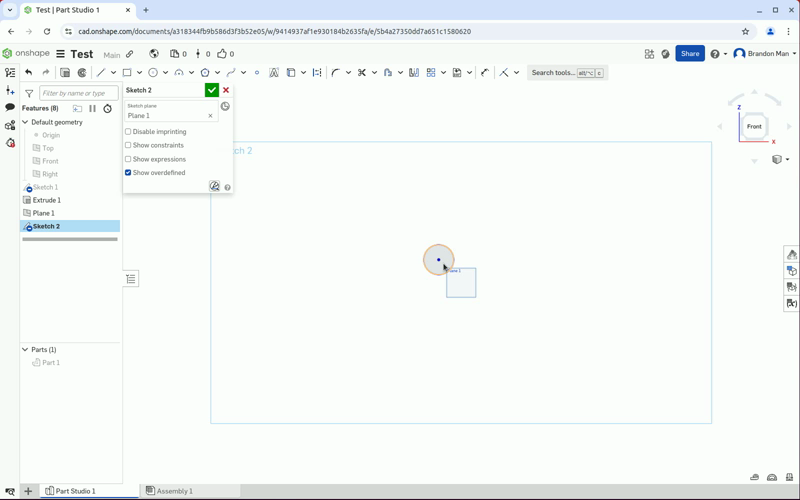
scroll(6)
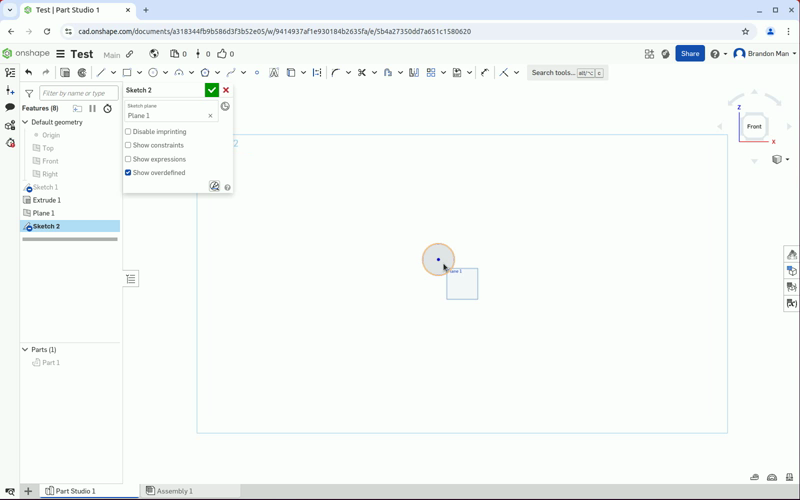
scroll(6)
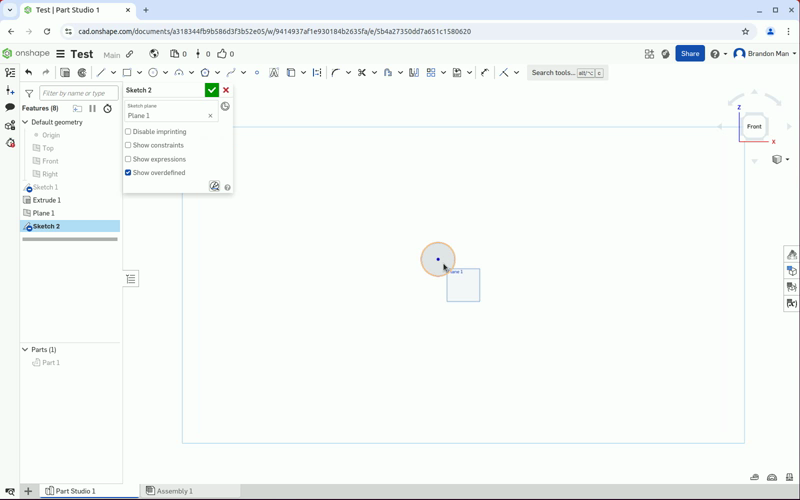
scroll(6)
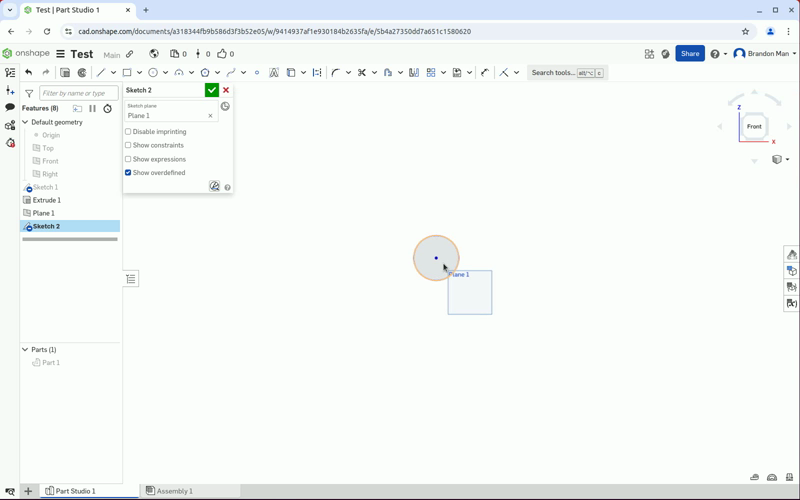
scroll(6)
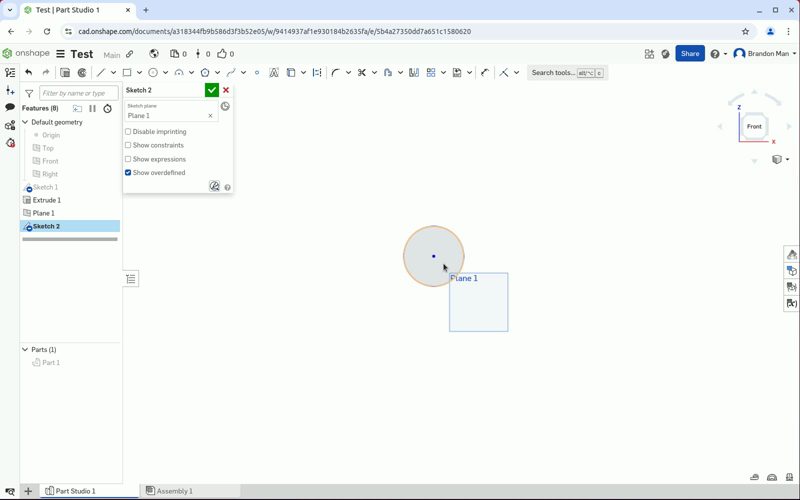
scroll(6)
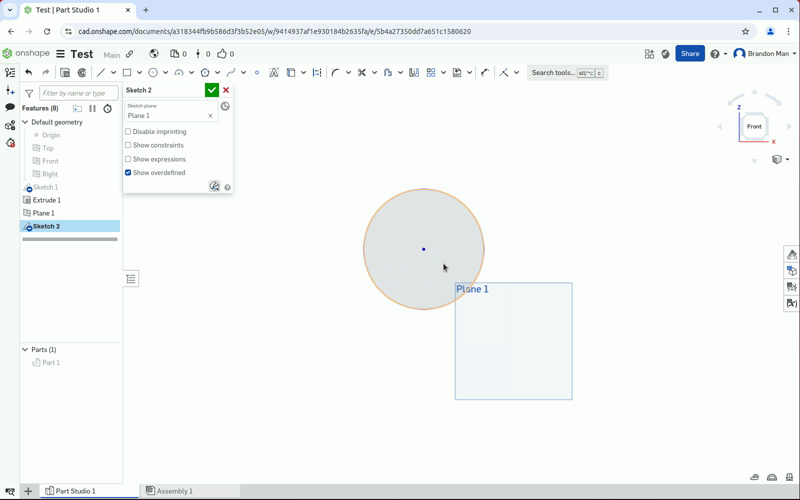
scroll(6)
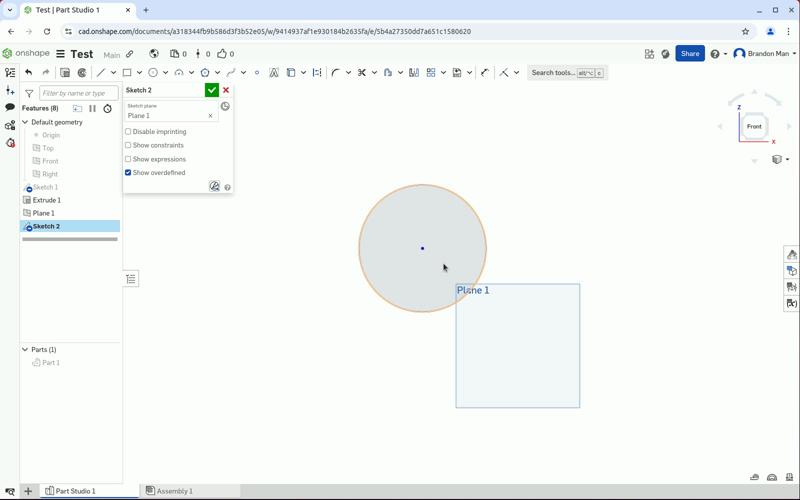
scroll(6)
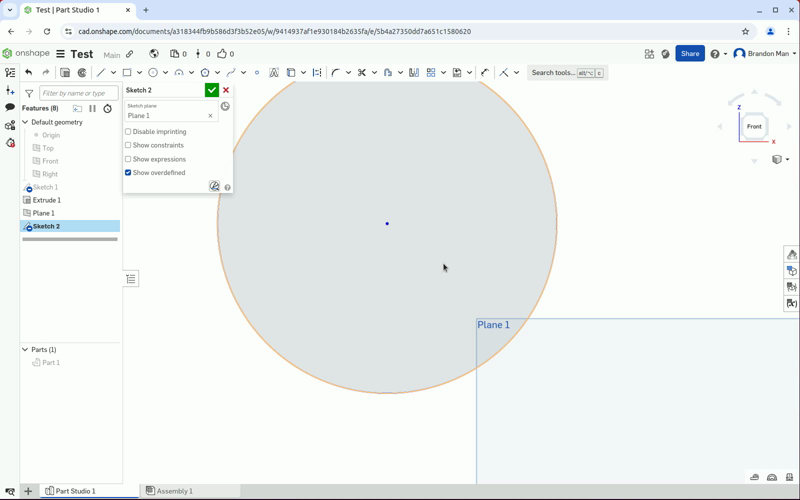
click(443, 263)
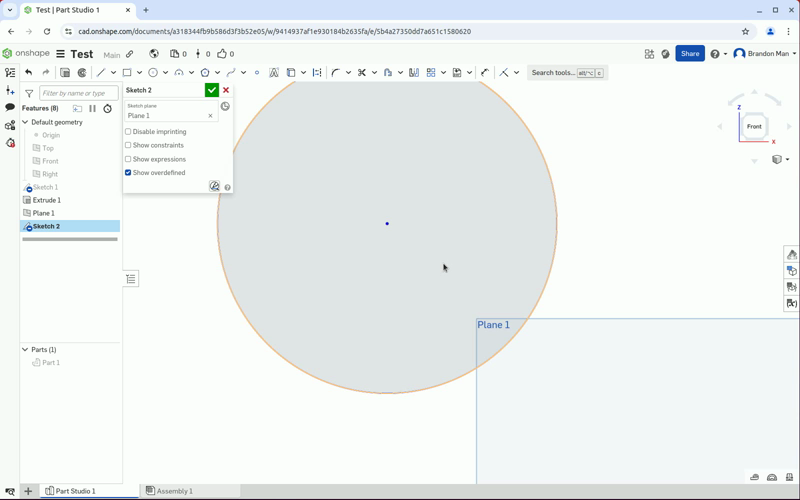
scroll(-6)
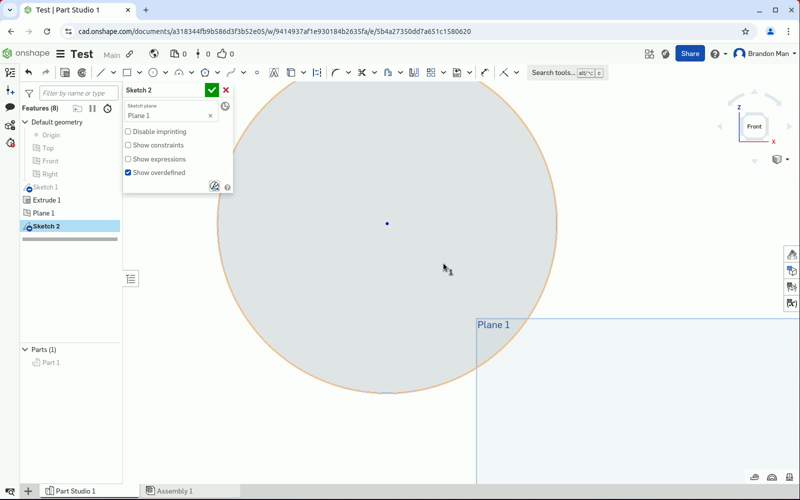
scroll(-6)
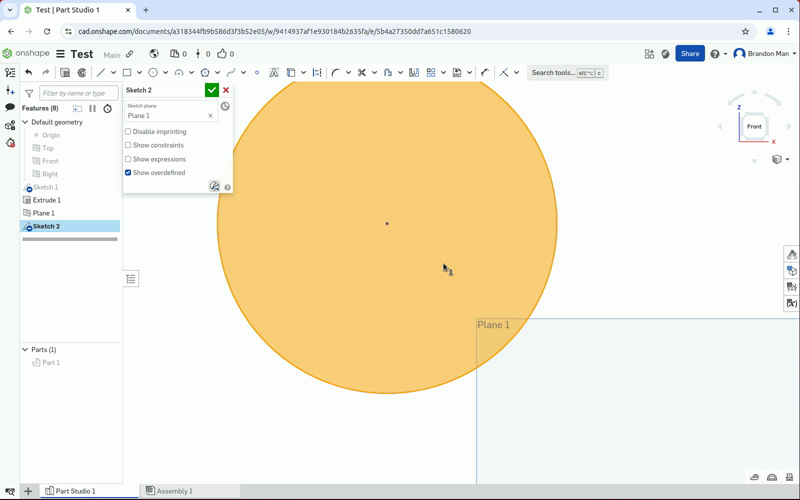
scroll(-6)
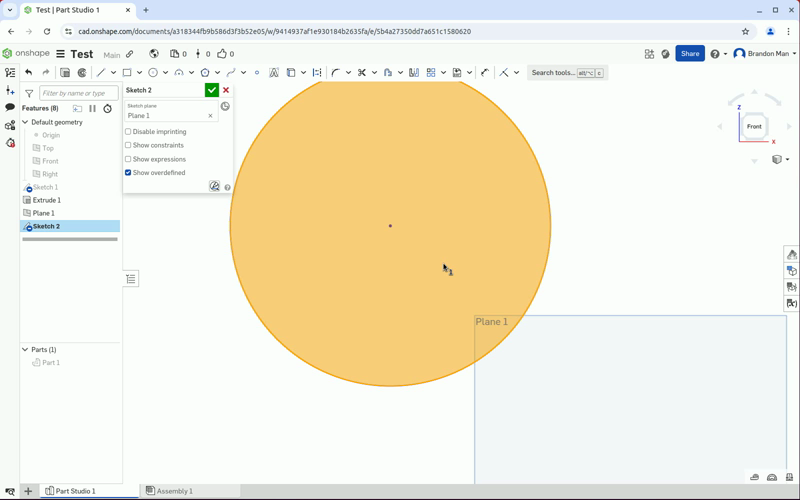
scroll(-6)
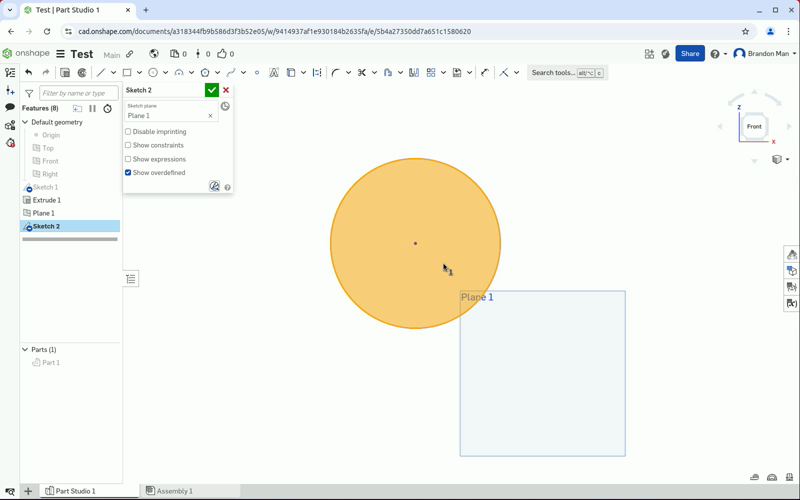
scroll(-6)
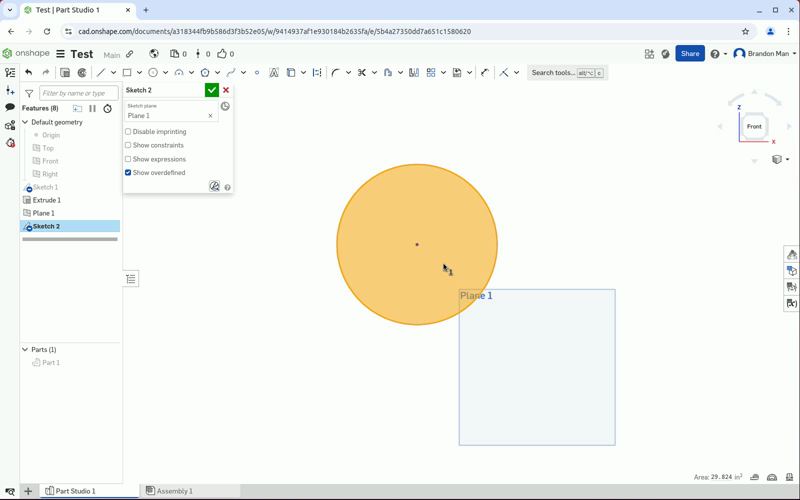
scroll(-6)
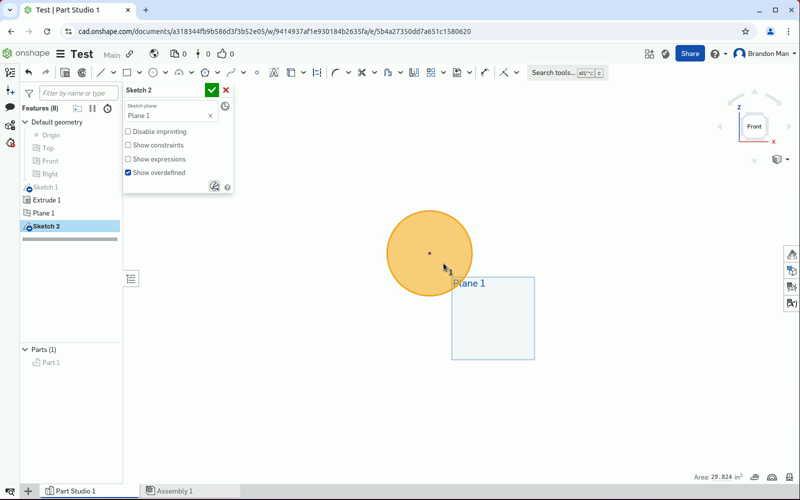
scroll(-6)
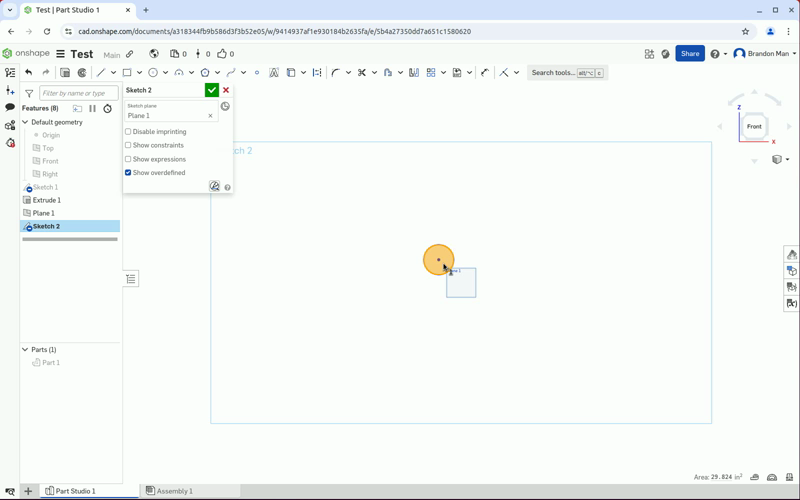
mouse_move(73, 352)
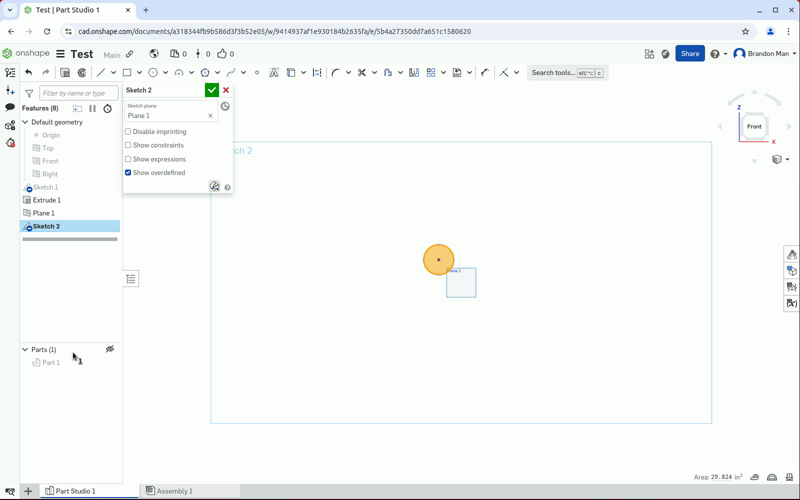
key(shift+y)
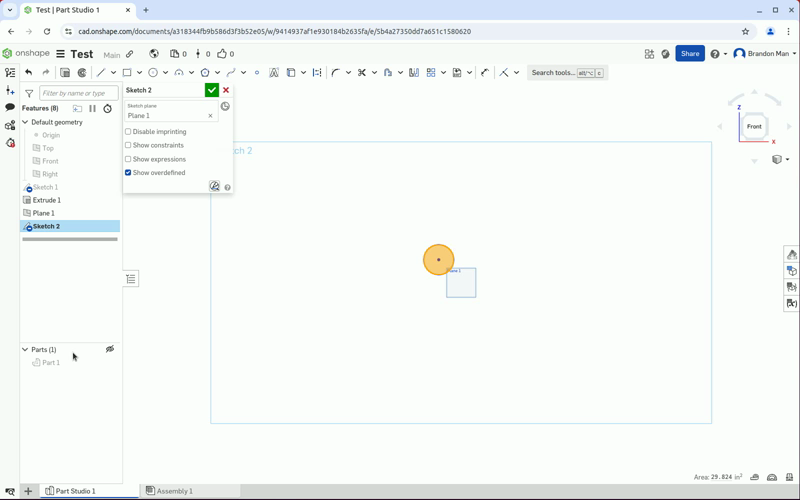
key(shift+e)
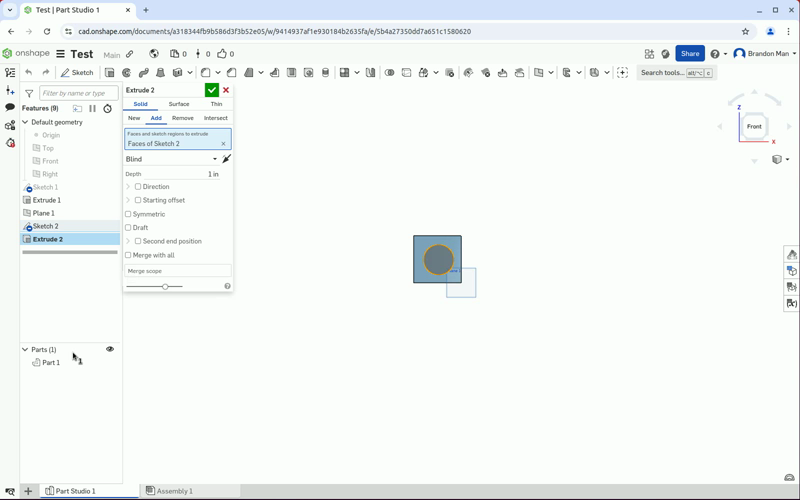
mouse_move(143, 106)
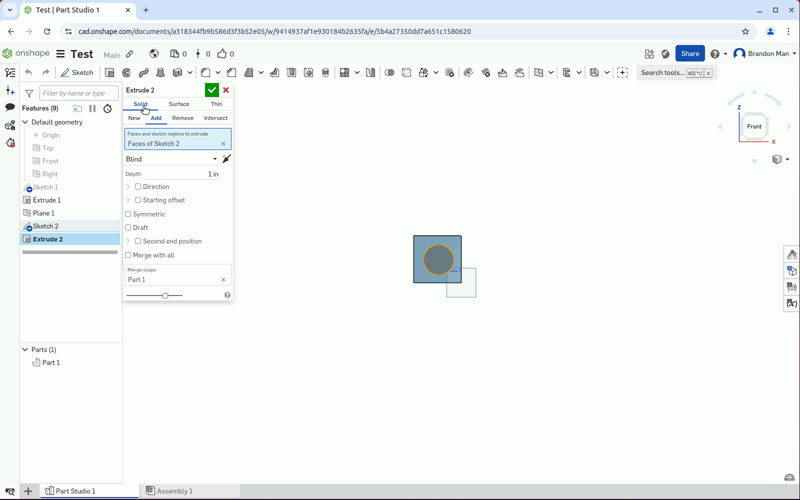
click(143, 106)
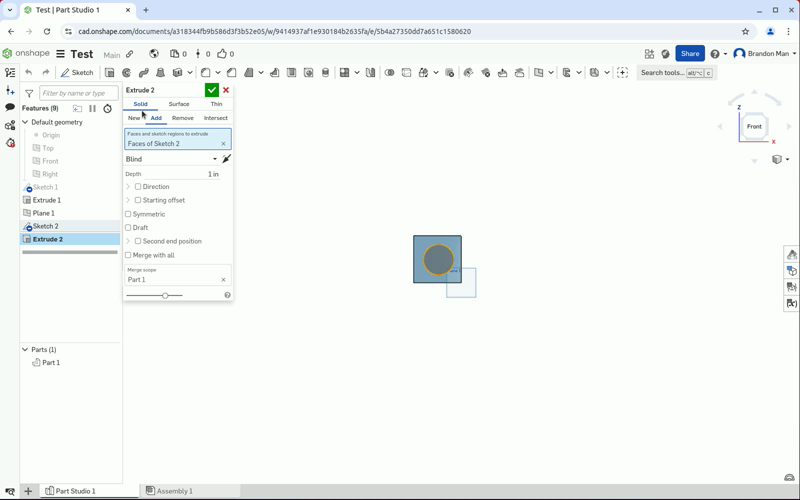
mouse_move(137, 120)
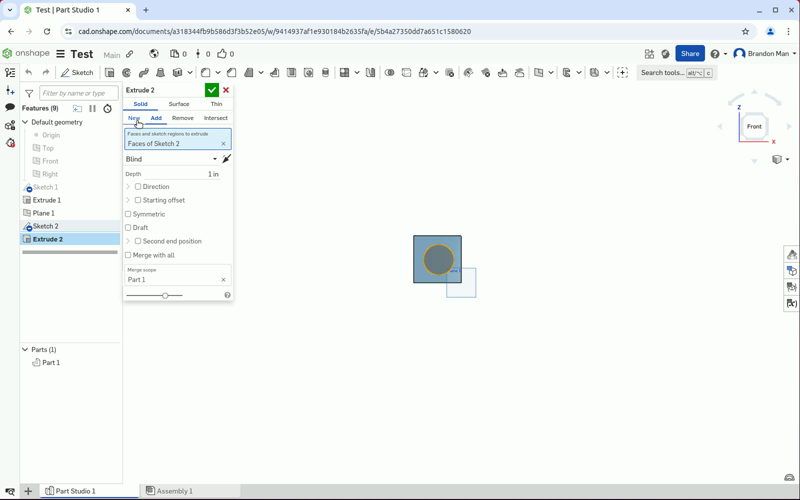
click(137, 120)
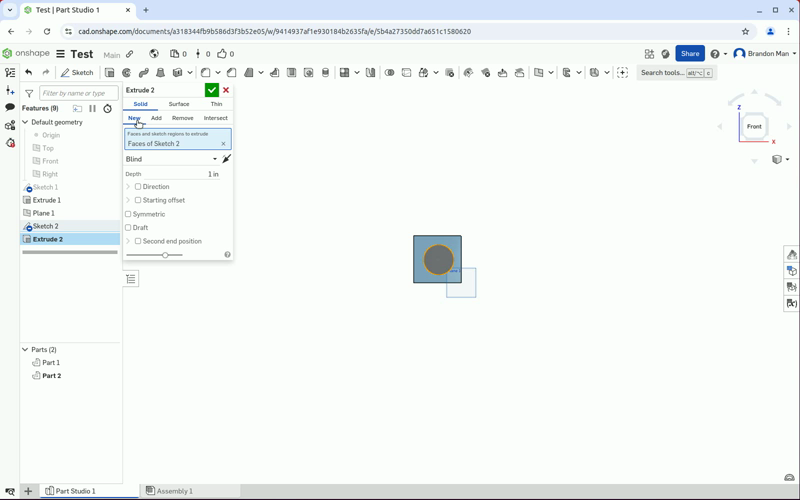
key(tab, 4)
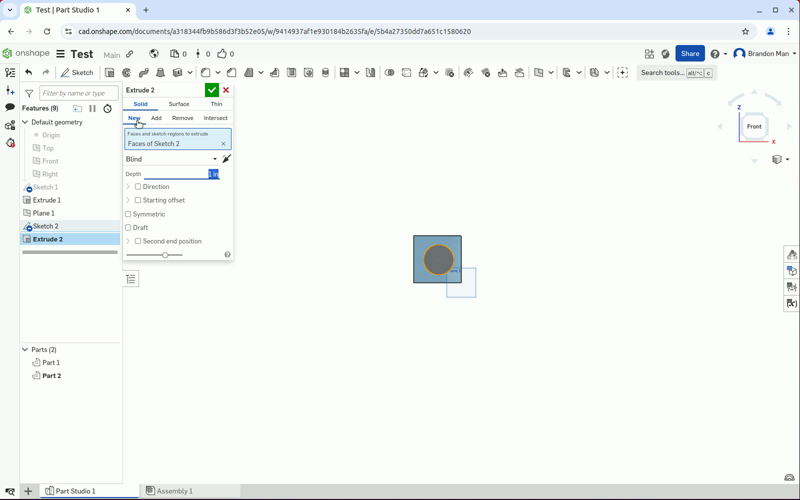
text(15.405)
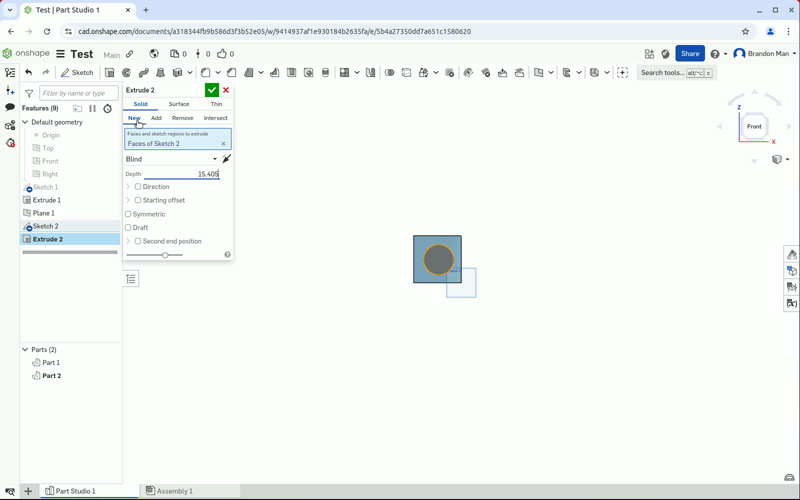
key(enter)
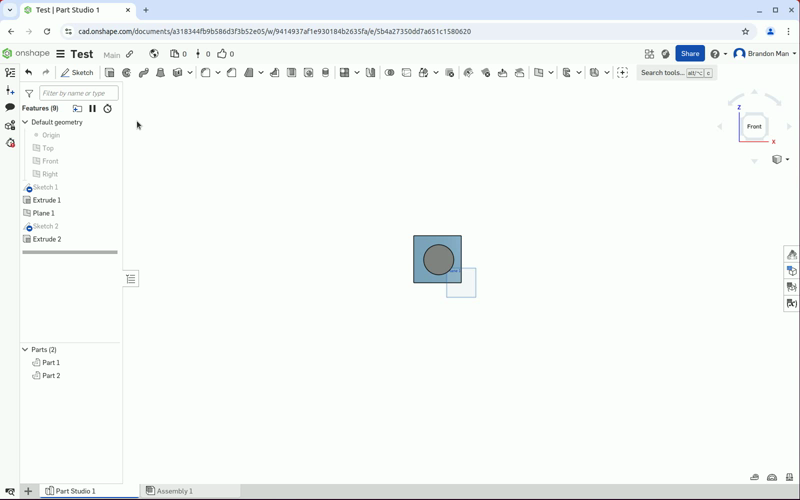
key(shift+h)
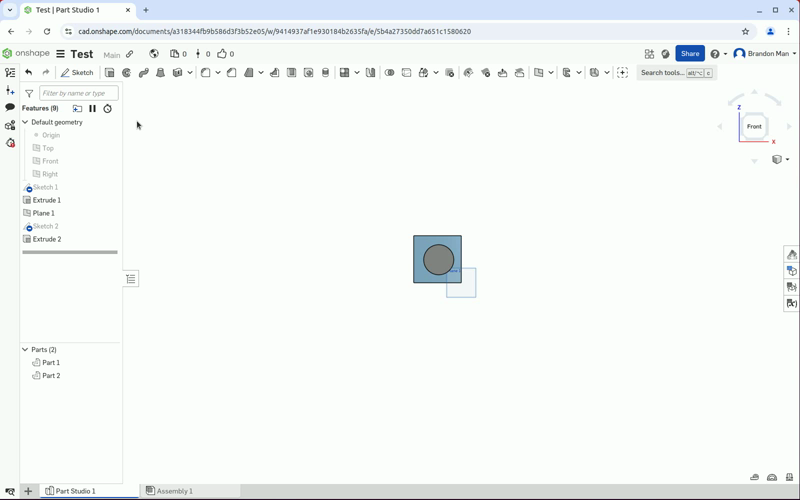
key(shift+h)
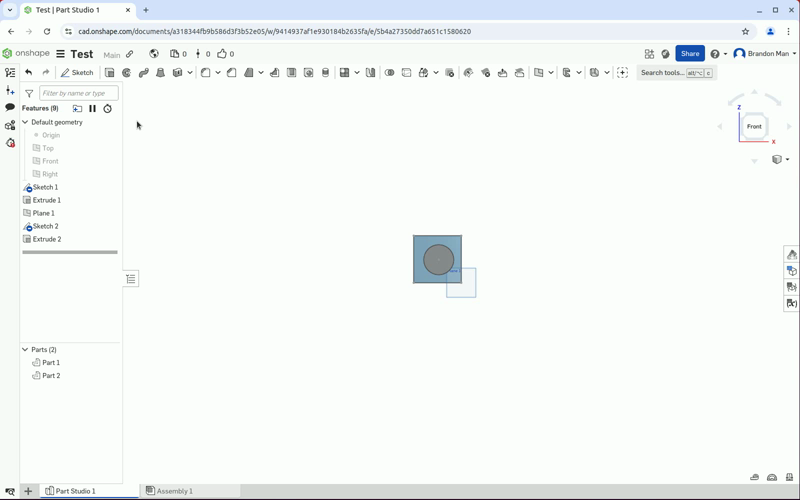
key(shift+7)
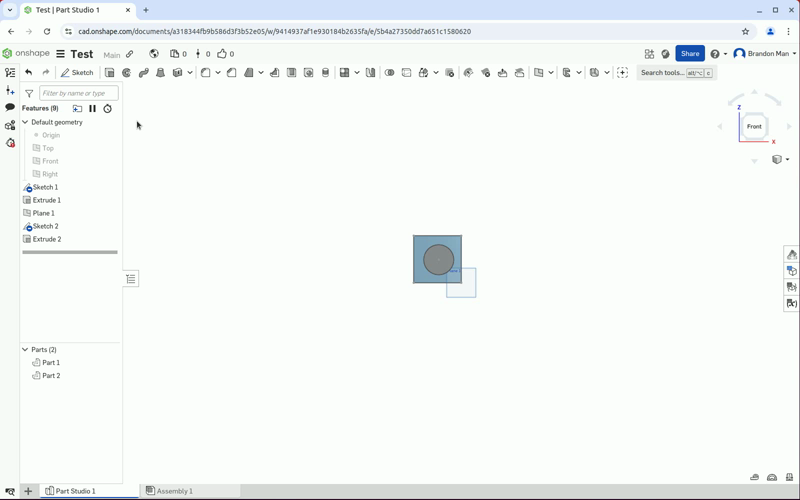
key(left, 2)
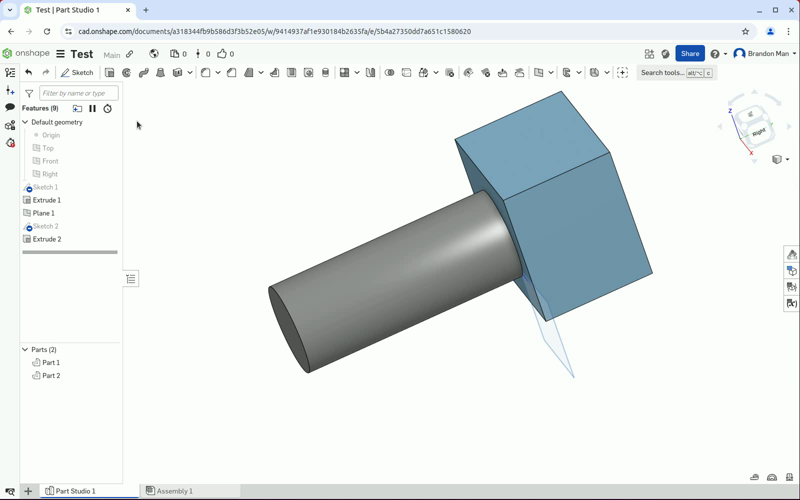
key(down, 2)
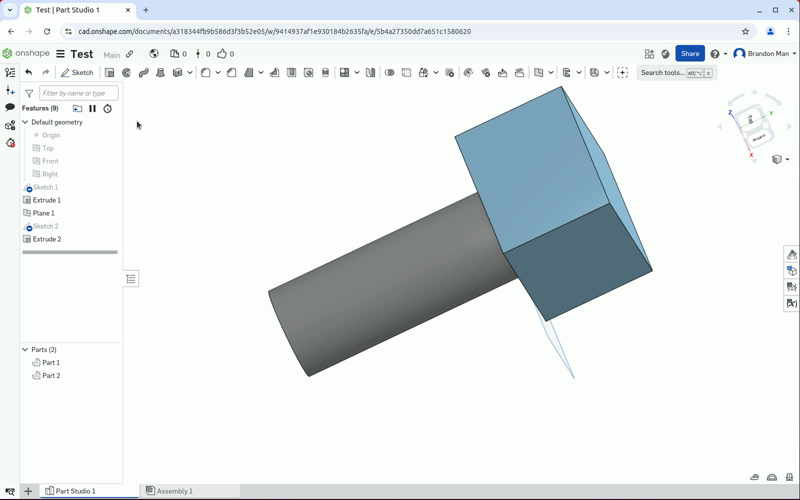
key(up, 2)
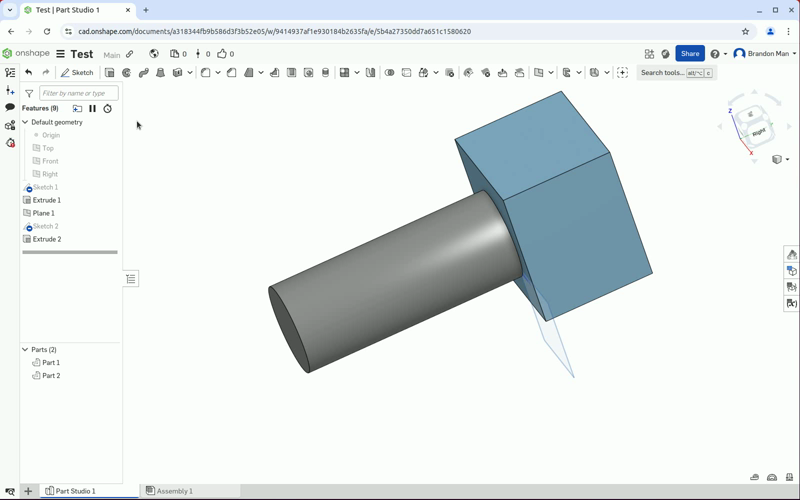
key(right, 2)
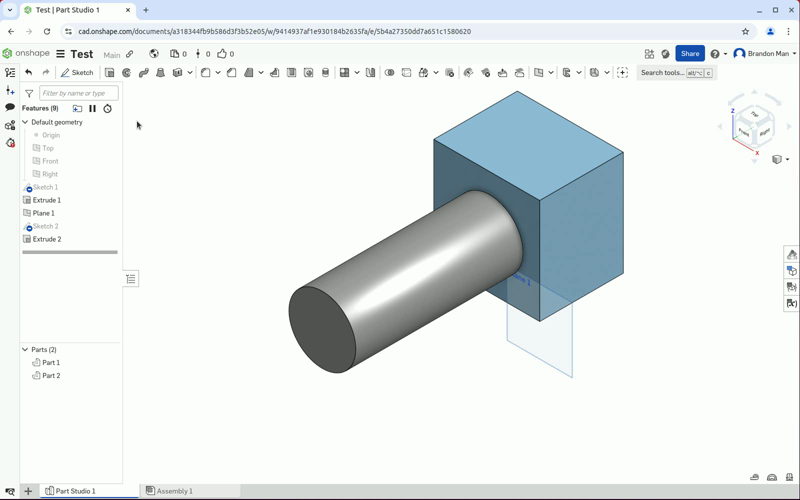
mouse_move(73, 189)
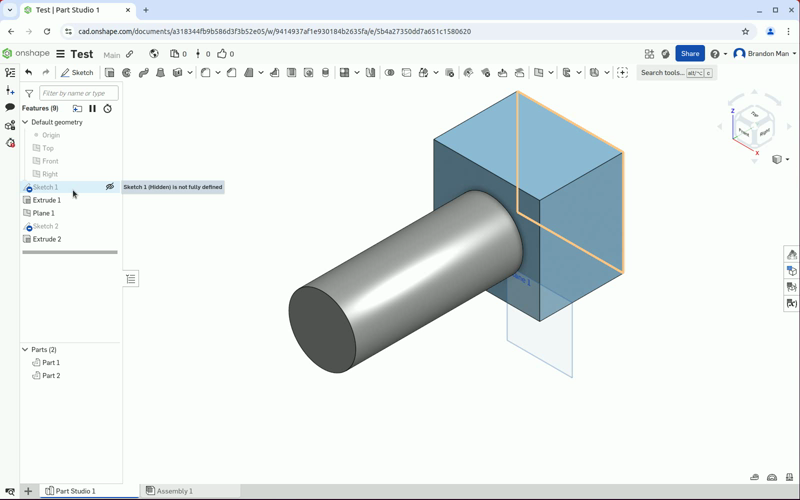
click(73, 189)